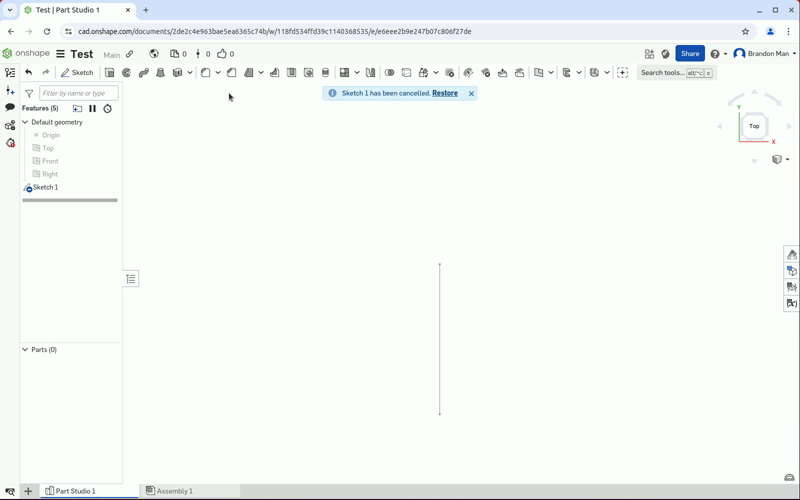
key(shift+h)
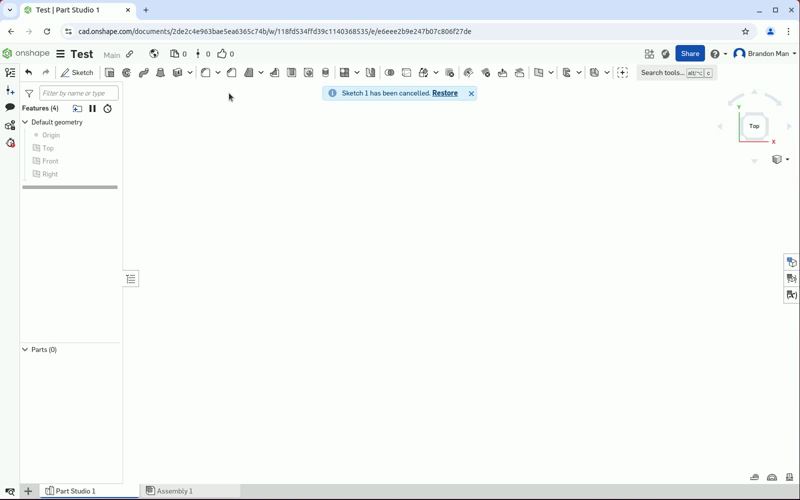
mouse_move(73, 352)
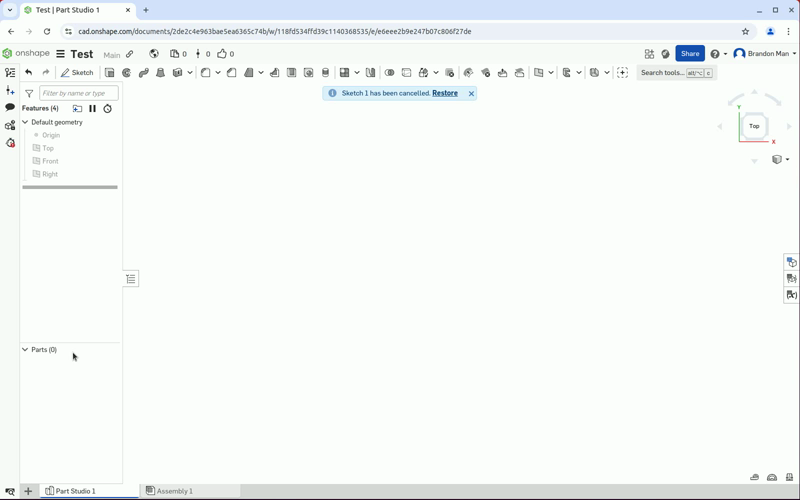
key(y)
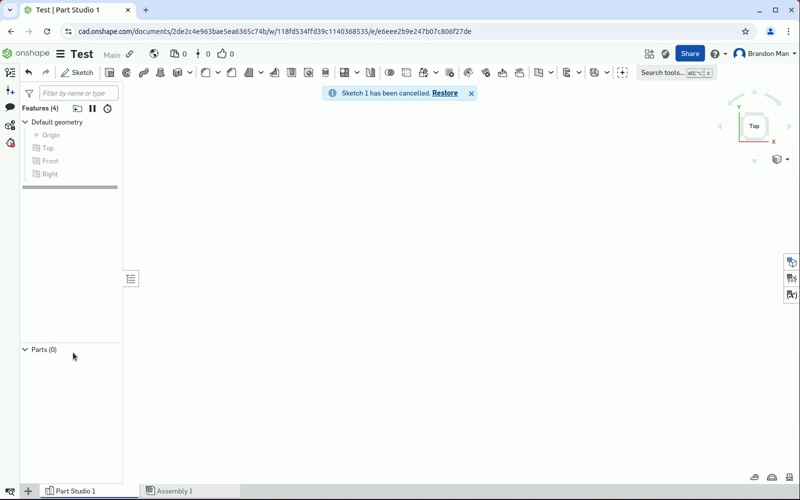
key(shift+p)
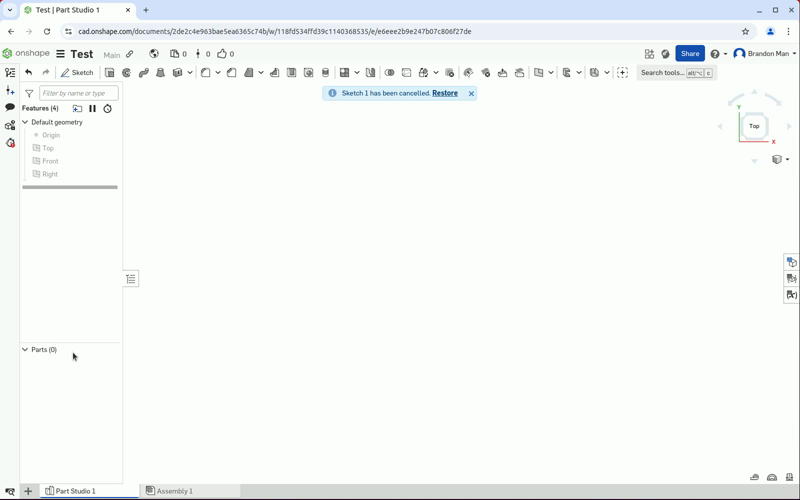
key(space)
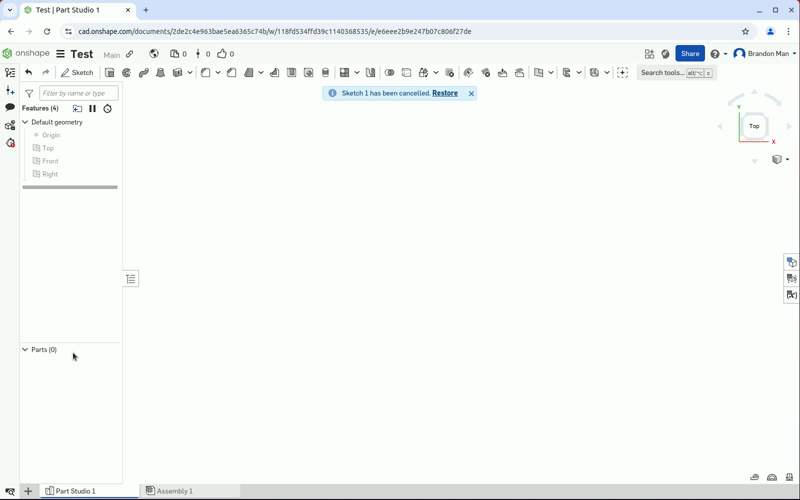
key_down(shift)
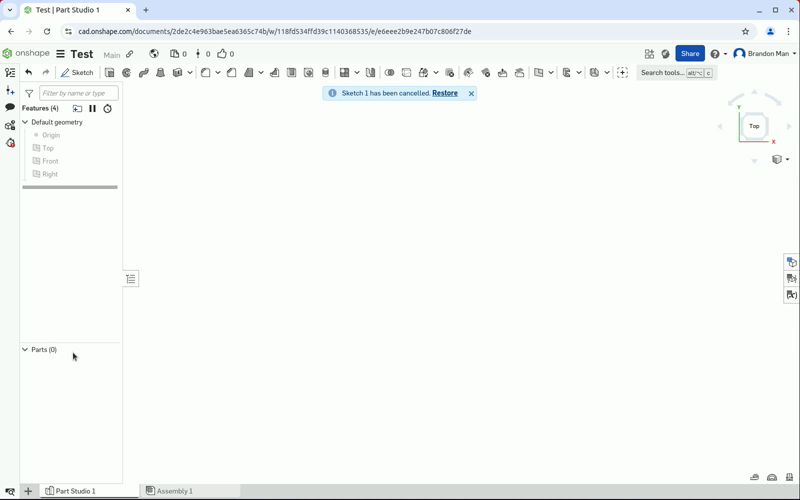
key(up)
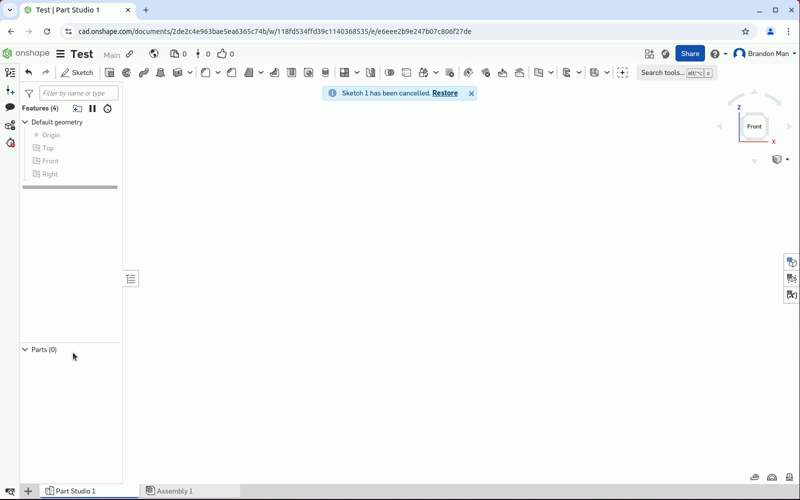
key_up(shift)
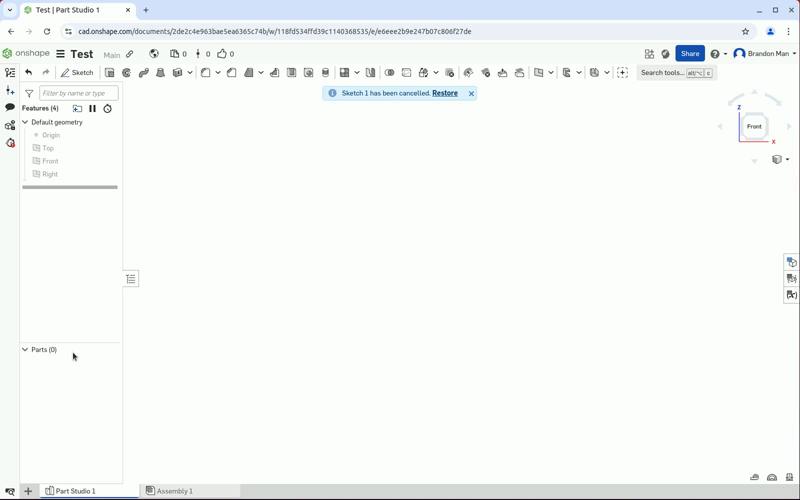
mouse_move(73, 352)
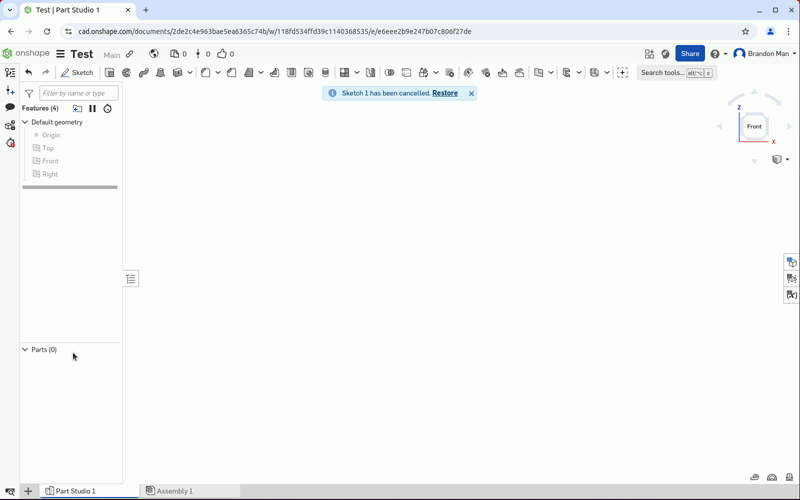
key(shift+y)
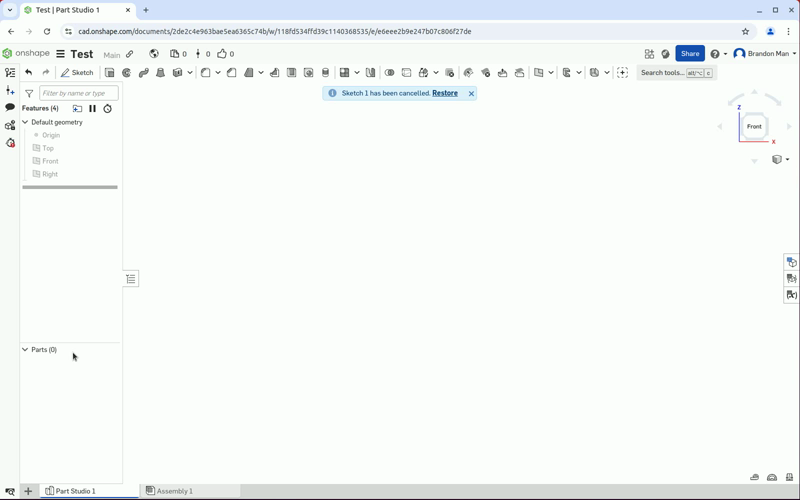
key(shift+s)
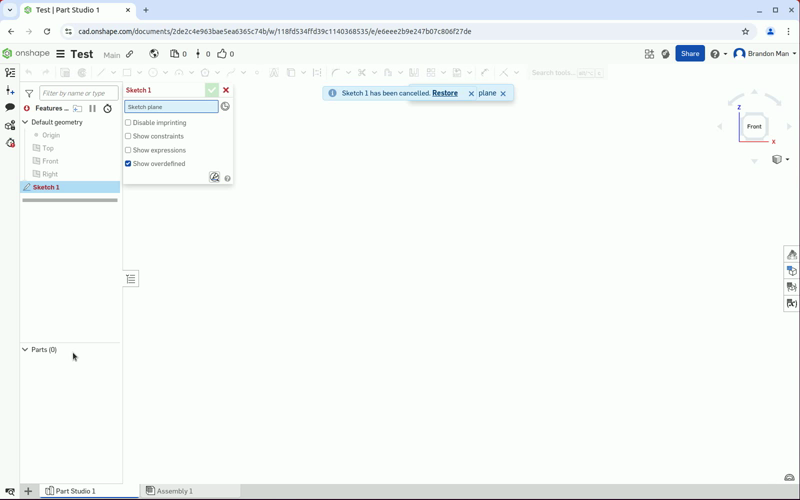
mouse_move(73, 163)
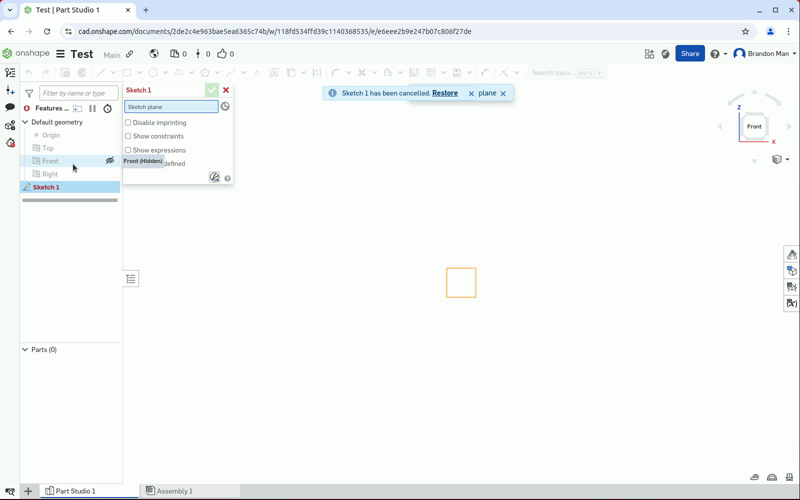
click(73, 163)
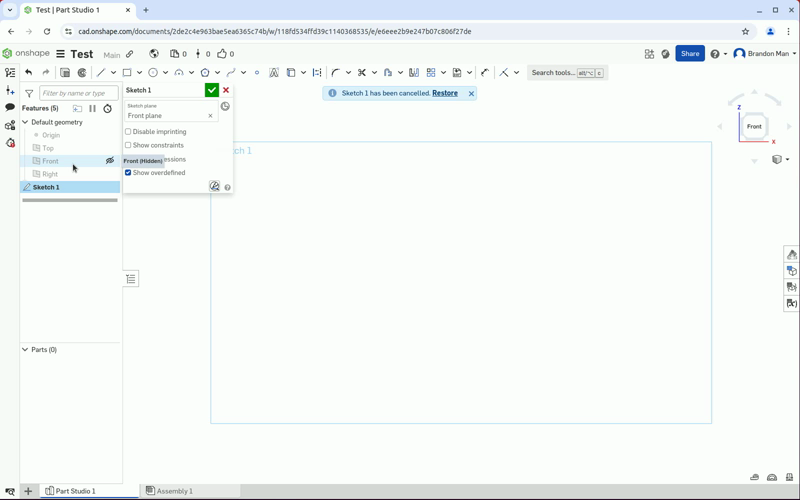
mouse_move(73, 352)
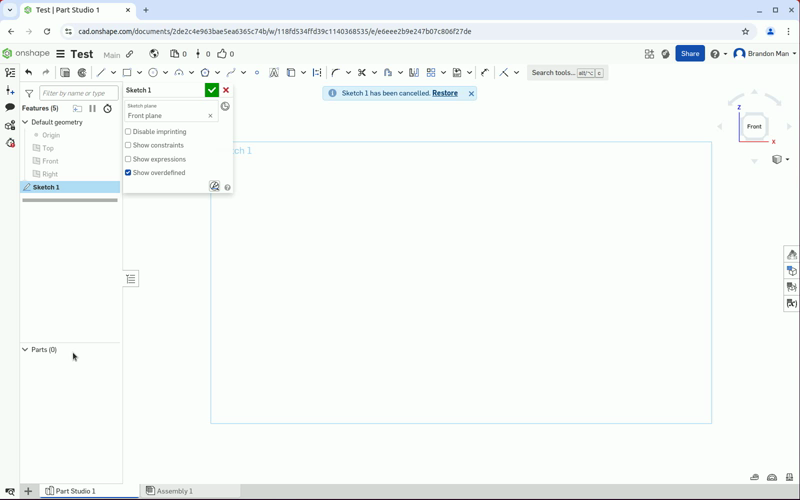
key(y)
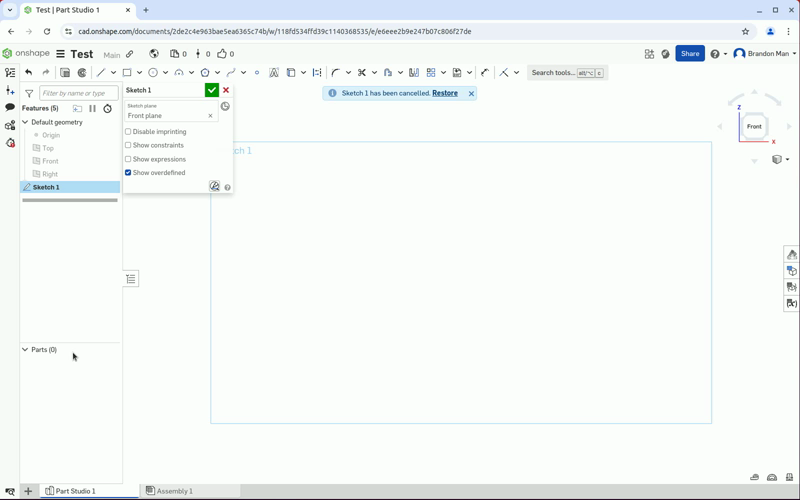
key(l)
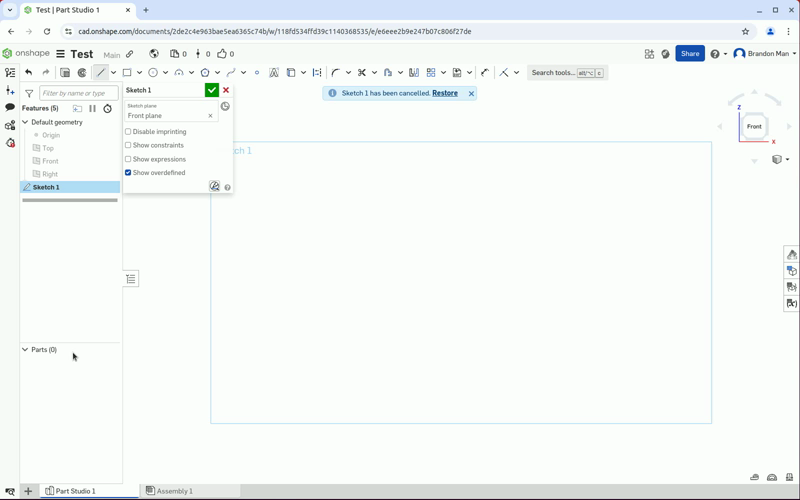
key_down(shift)
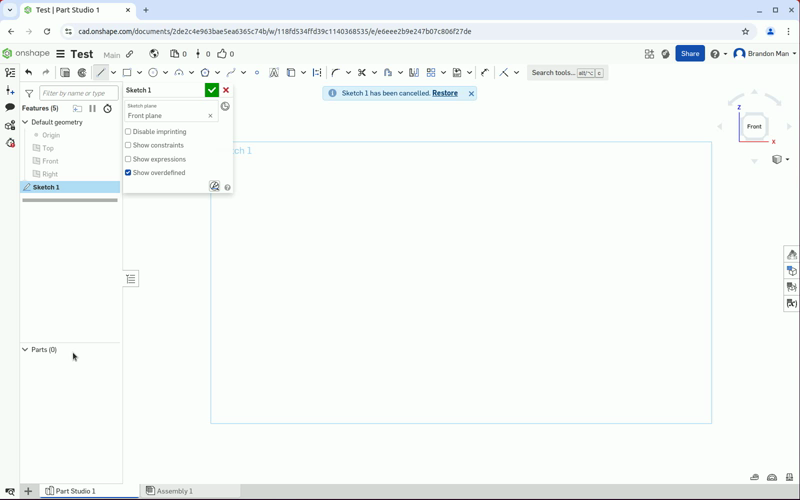
mouse_move(424, 376)
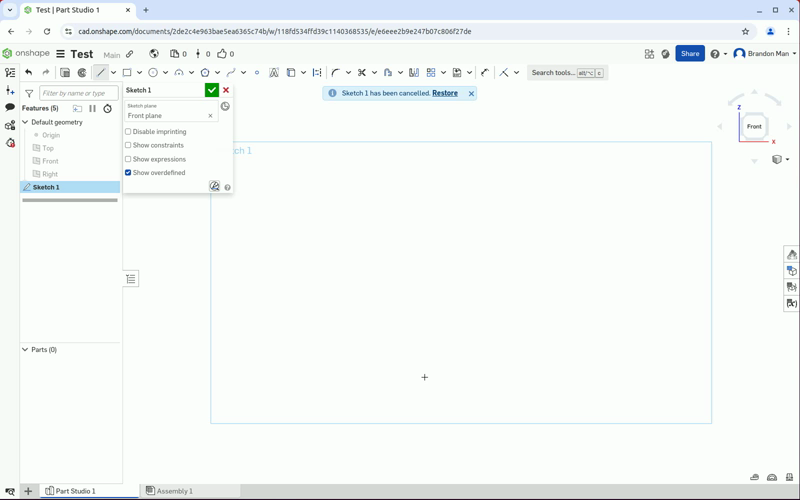
click(424, 376)
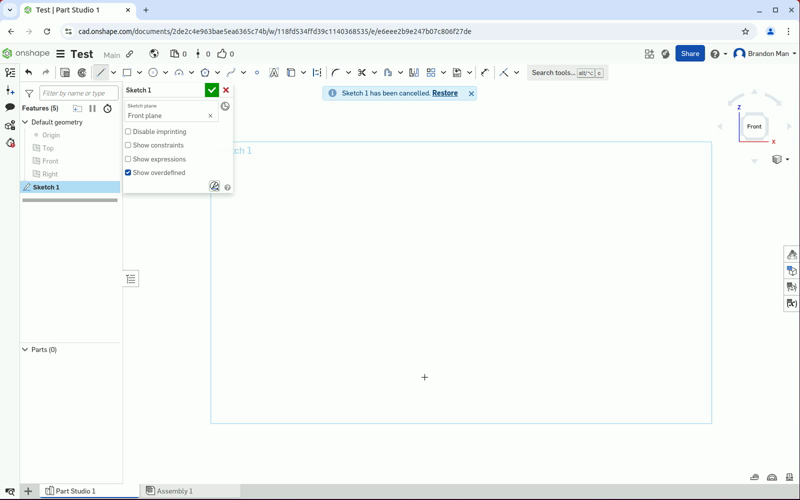
key_up(shift)
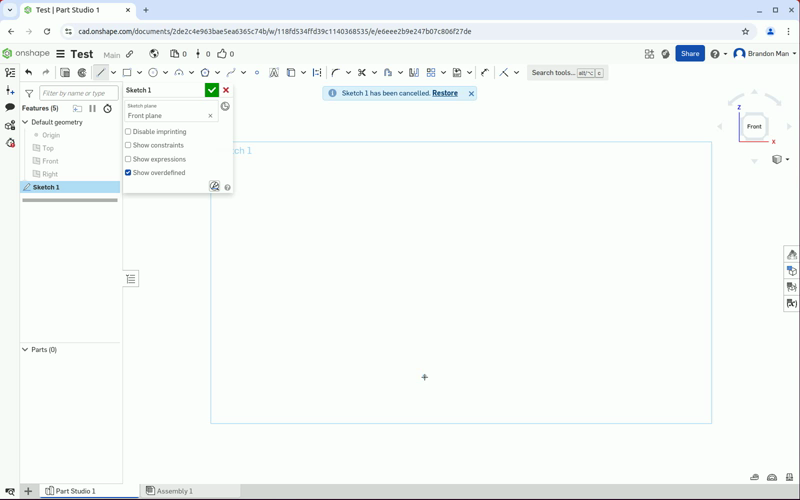
key_down(shift)
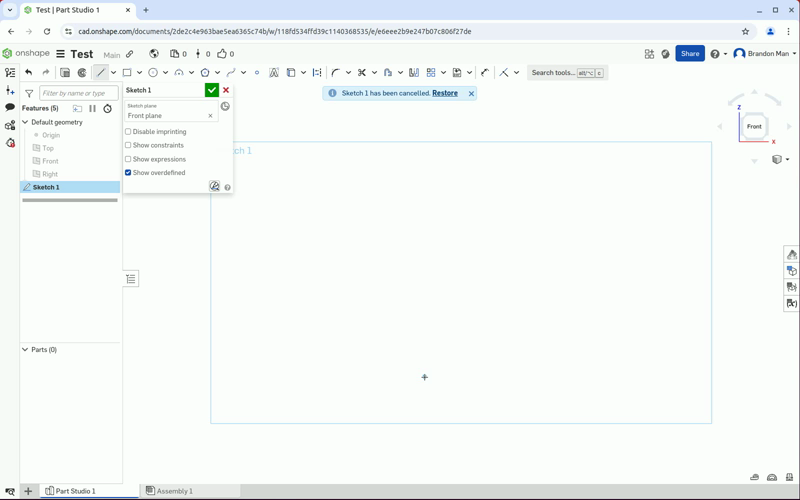
mouse_move(454, 376)
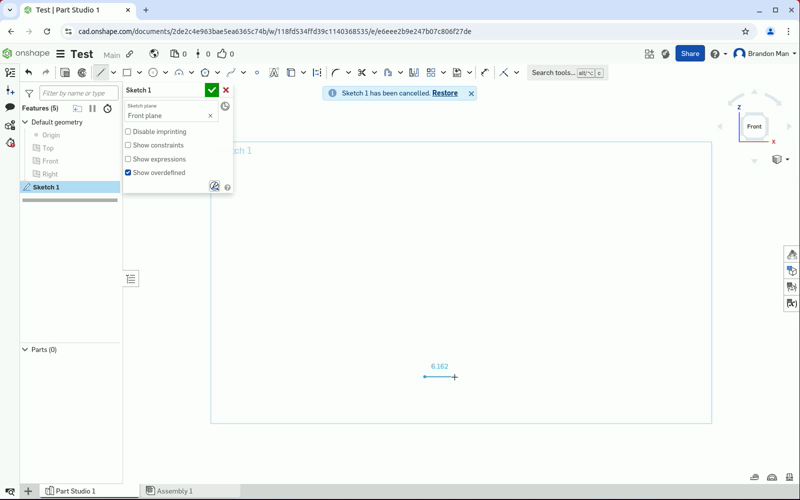
mouse_move(461, 376)
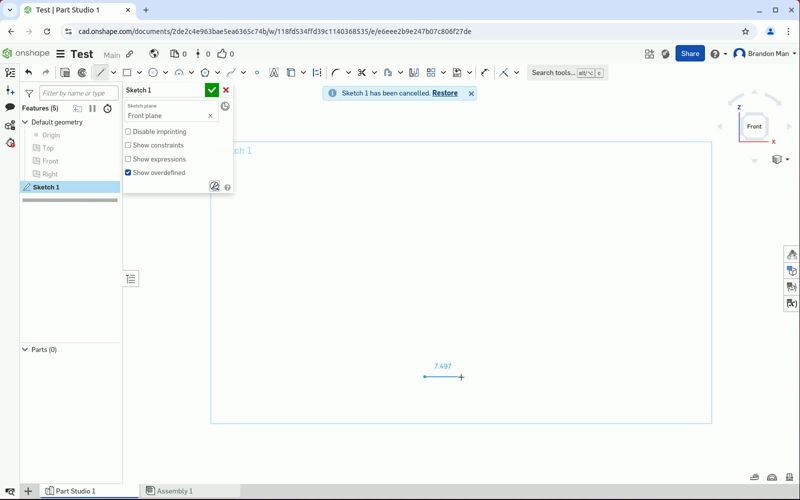
click(461, 376)
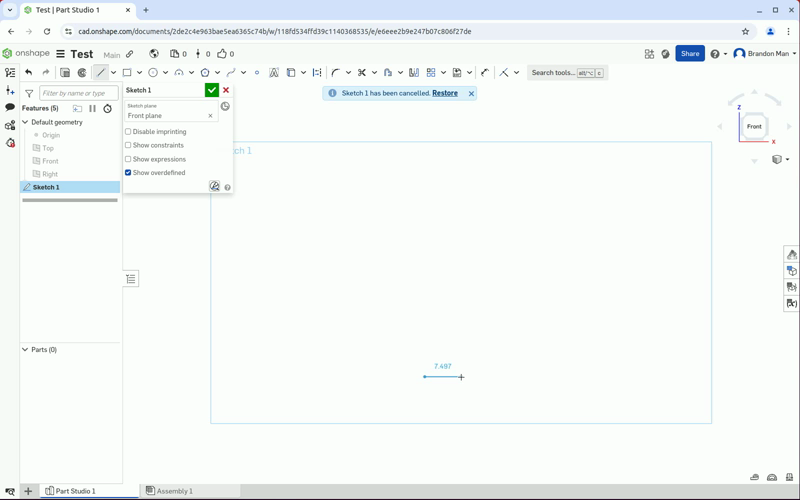
key_up(shift)
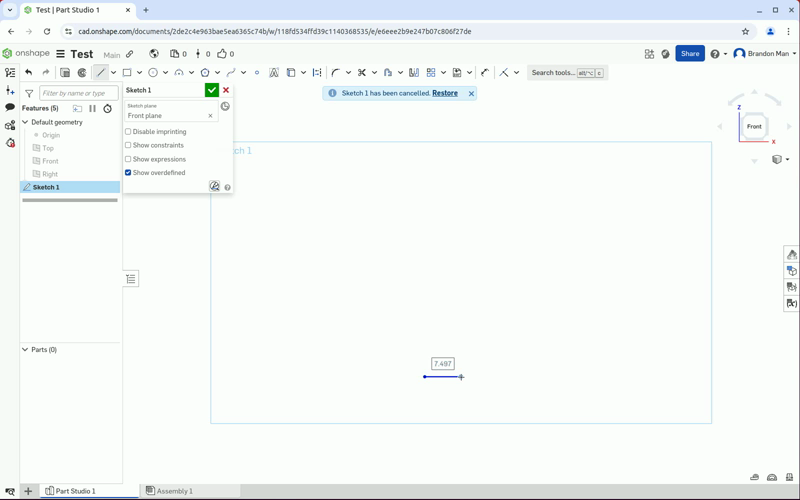
key_down(shift)
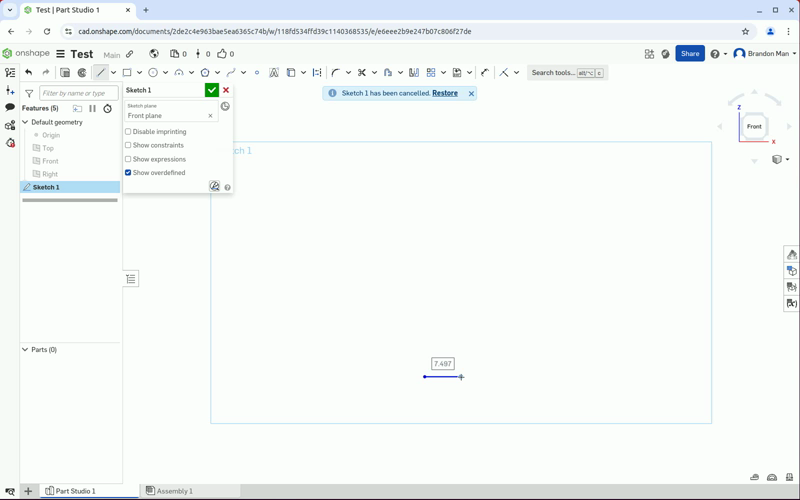
mouse_move(461, 171)
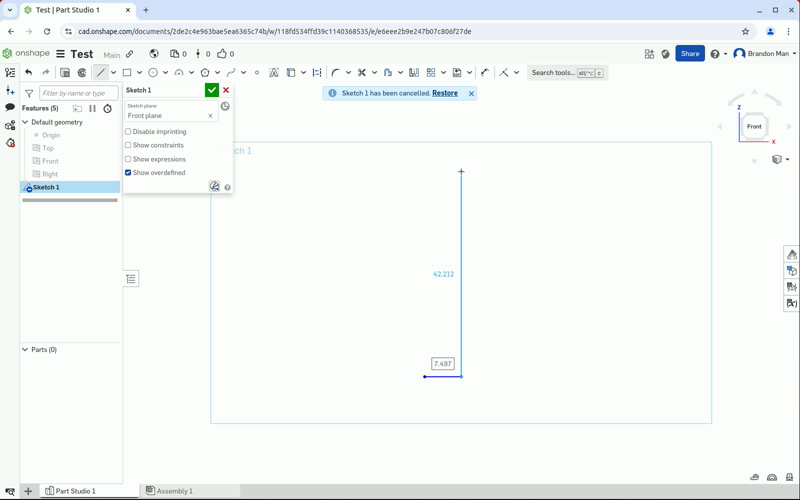
click(461, 171)
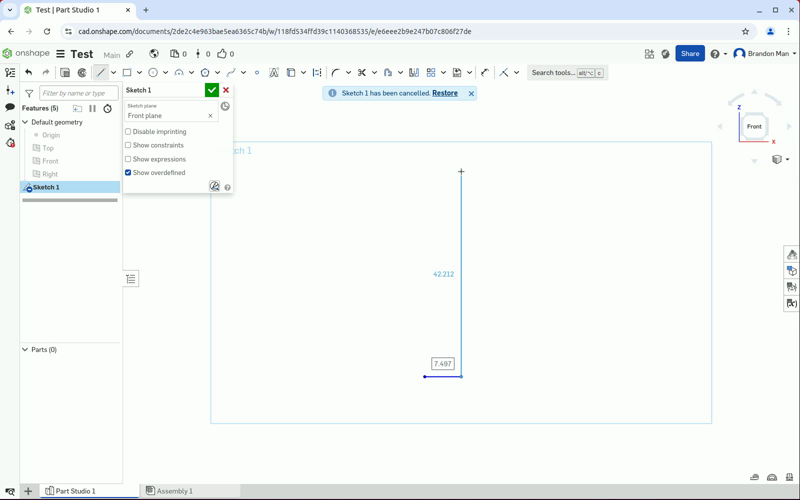
key_up(shift)
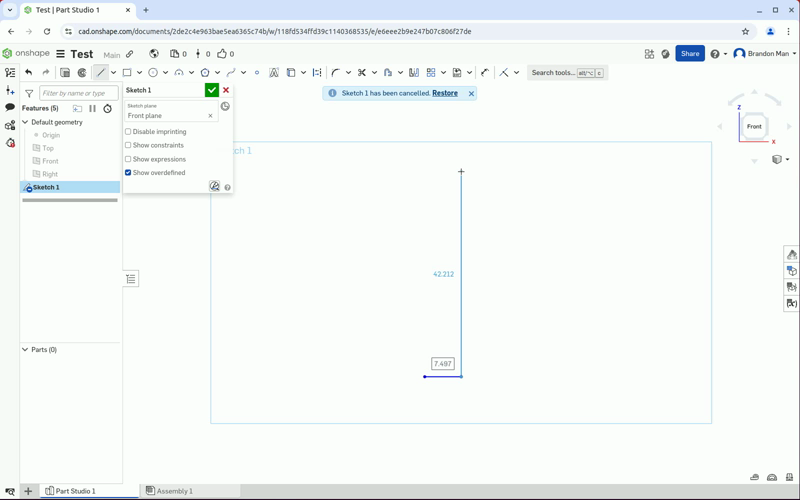
key_down(shift)
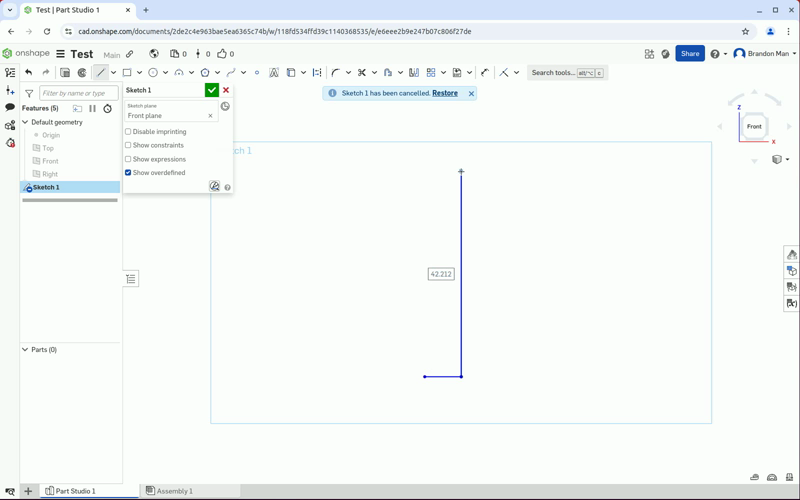
mouse_move(491, 171)
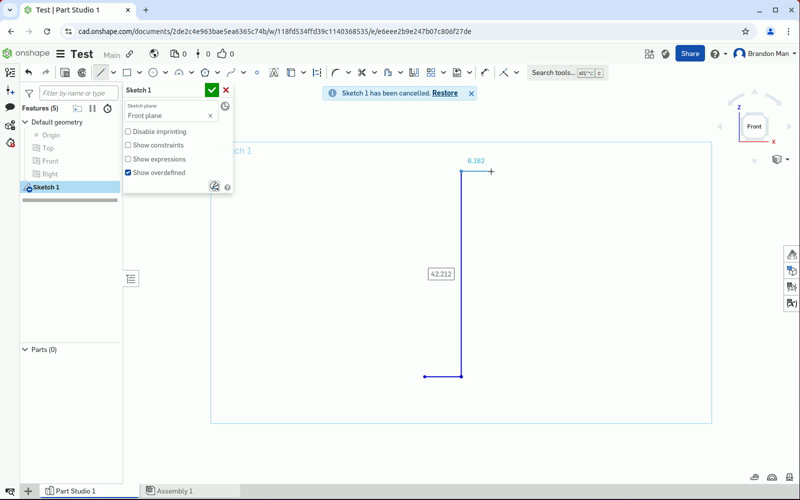
mouse_move(424, 171)
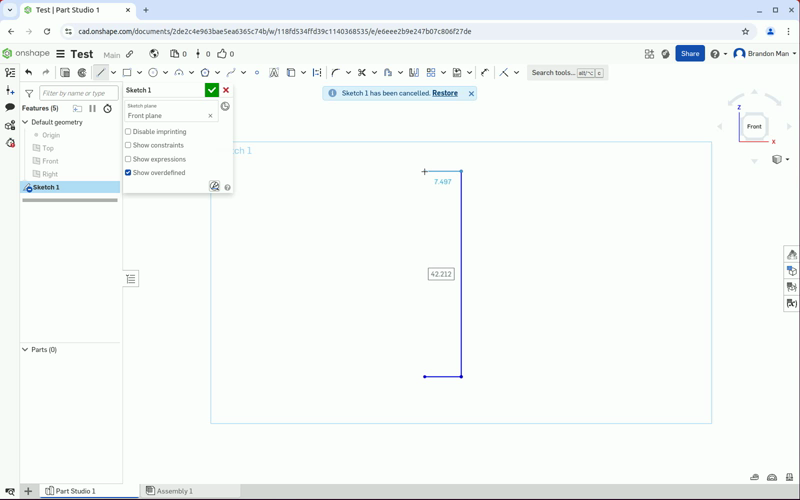
click(424, 171)
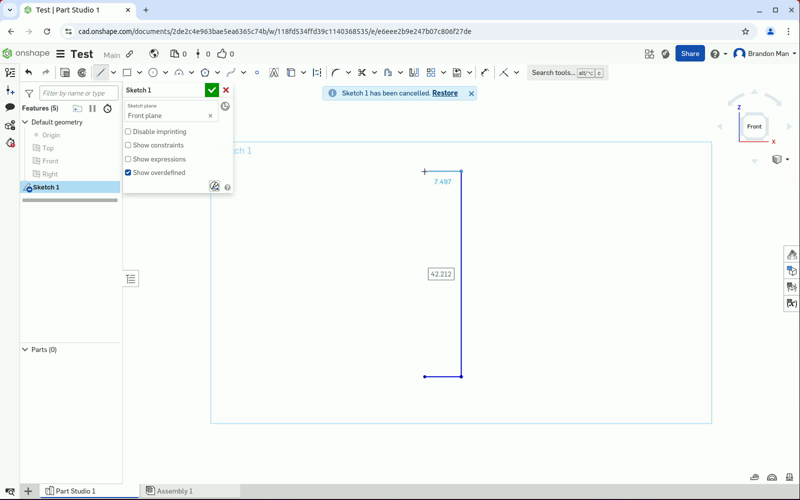
key_up(shift)
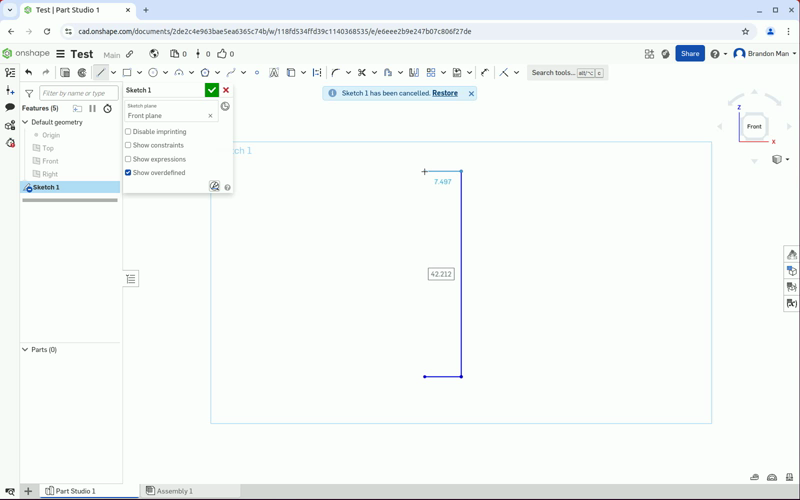
key_down(shift)
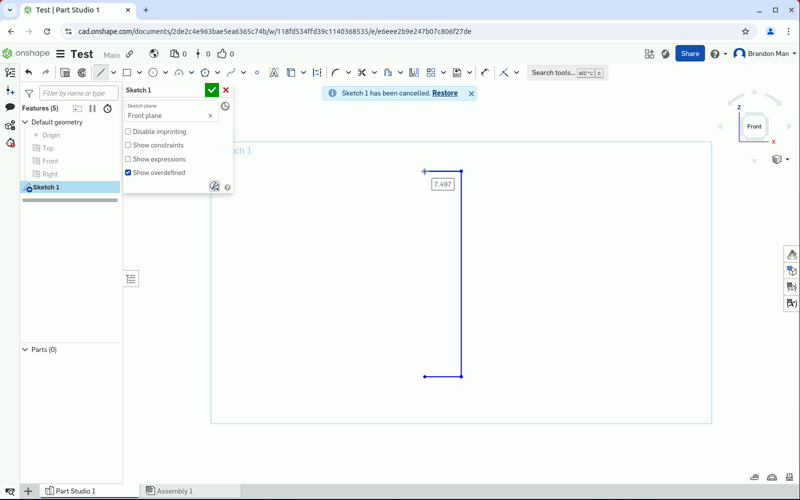
mouse_move(424, 376)
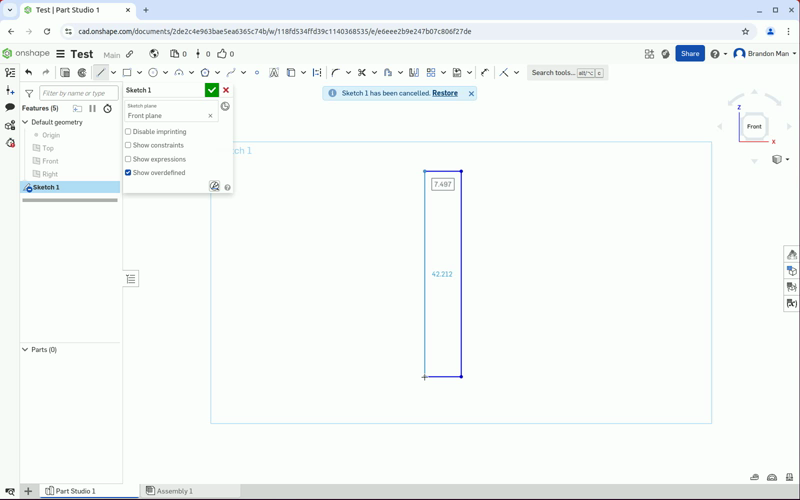
key_up(shift)
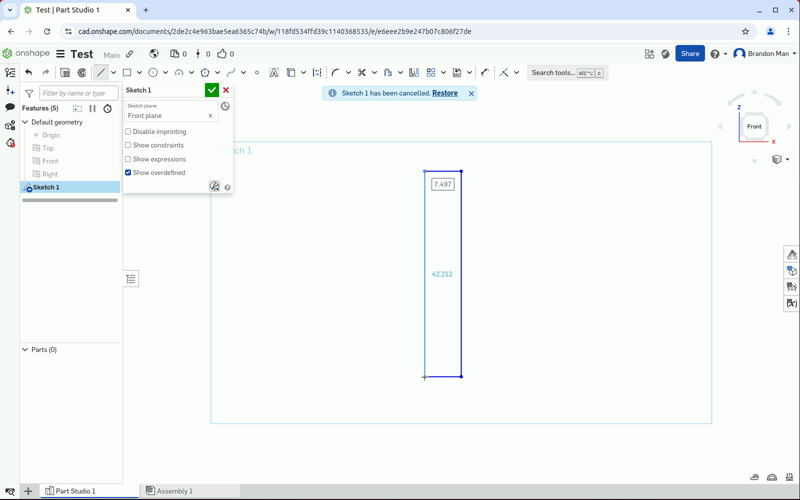
click(424, 376)
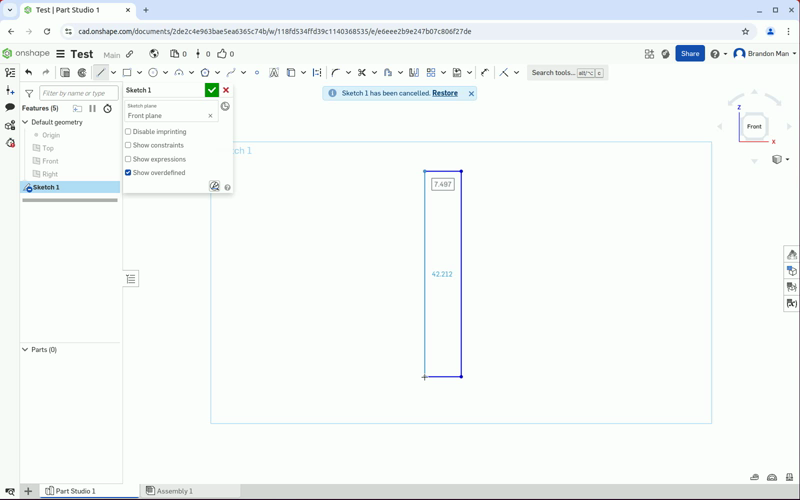
key(esc)
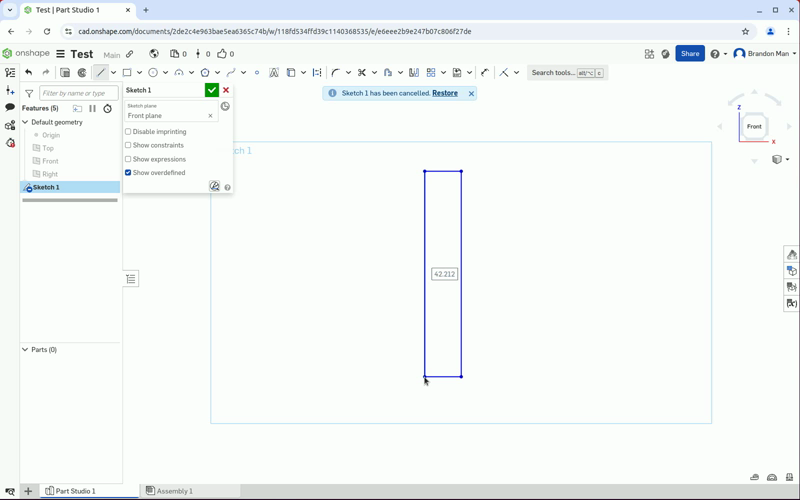
mouse_move(436, 266)
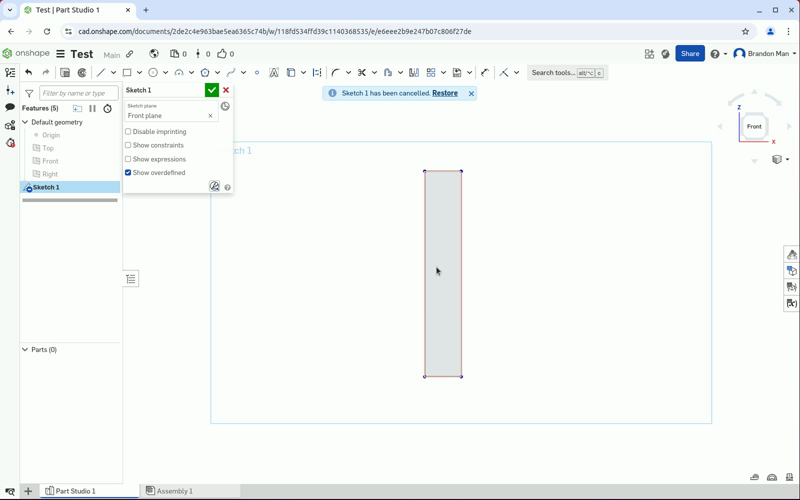
click(436, 266)
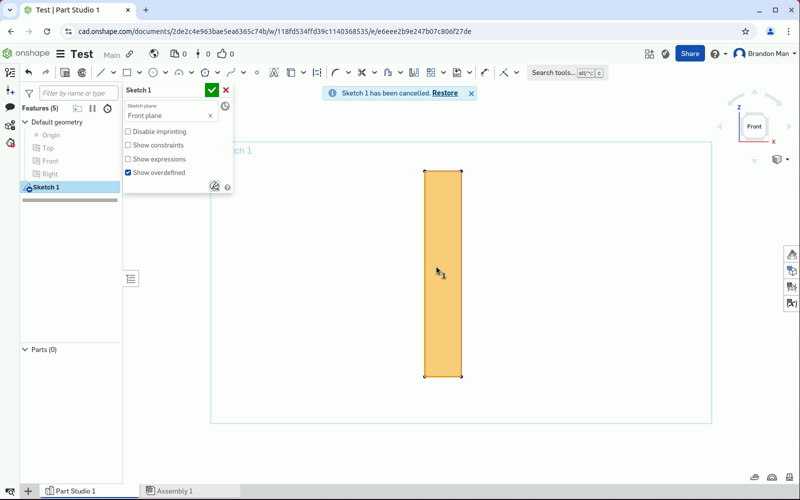
mouse_move(73, 352)
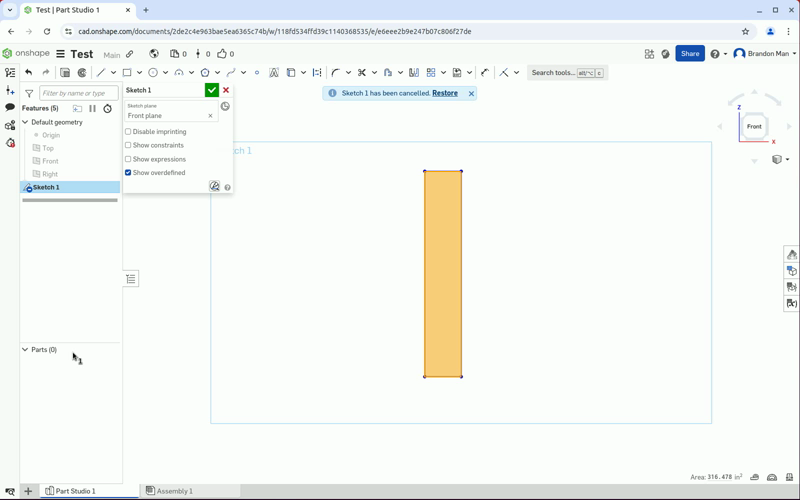
key(shift+y)
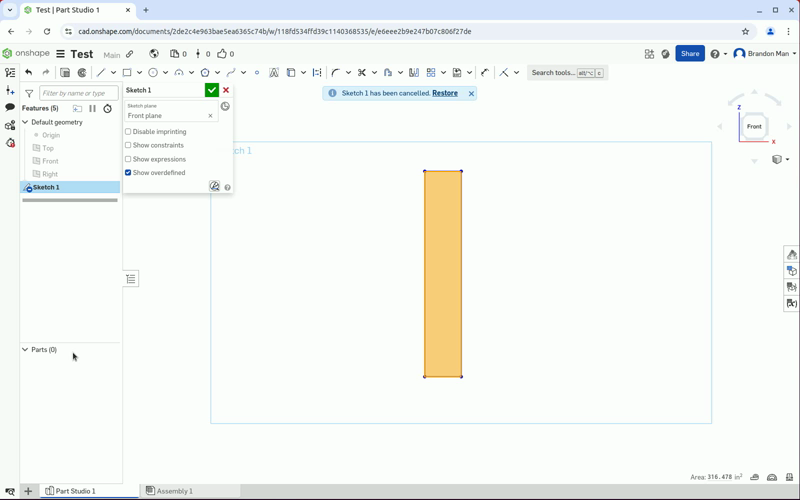
key(shift+e)
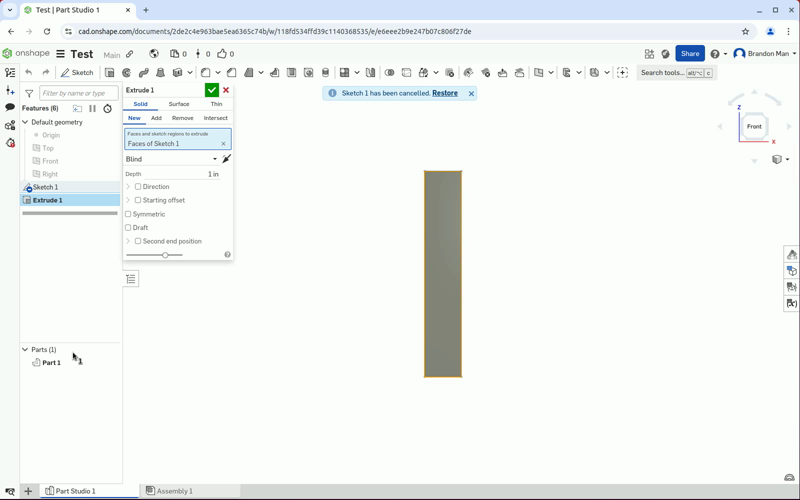
mouse_move(143, 106)
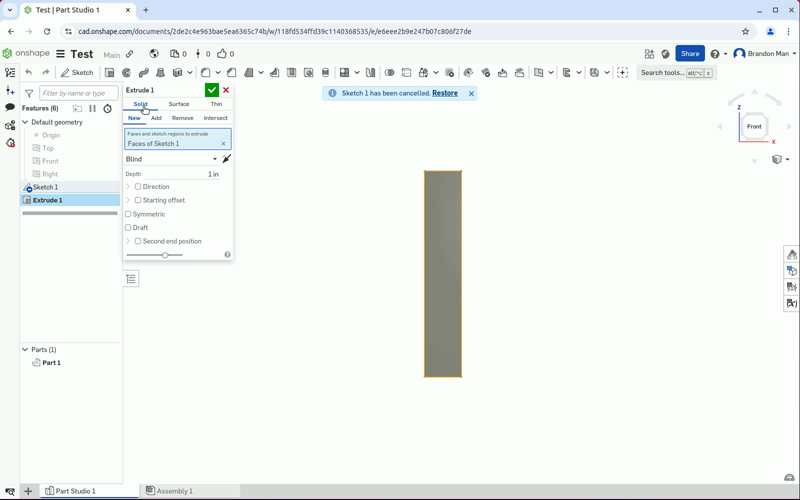
click(143, 106)
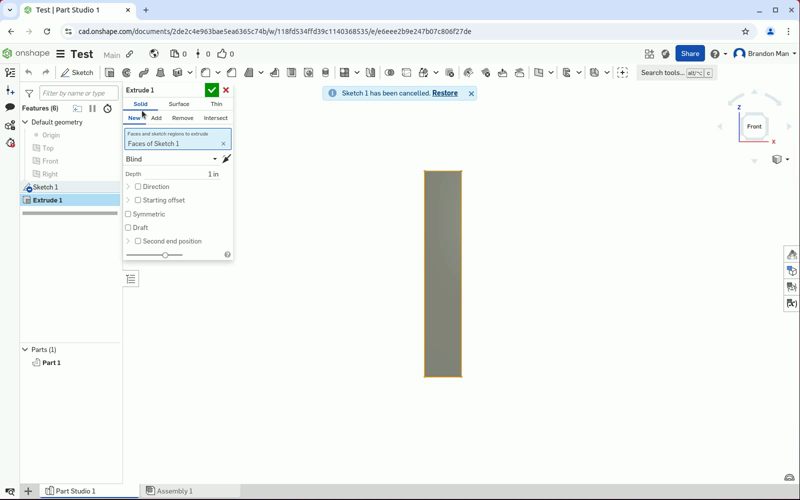
mouse_move(137, 120)
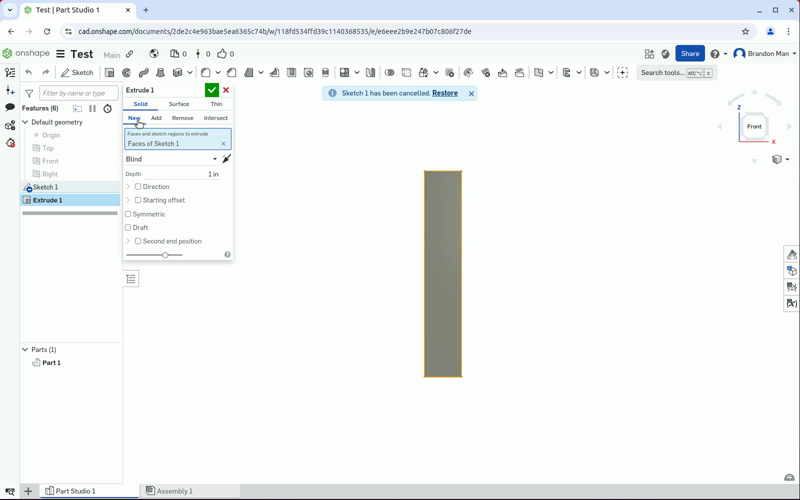
click(137, 120)
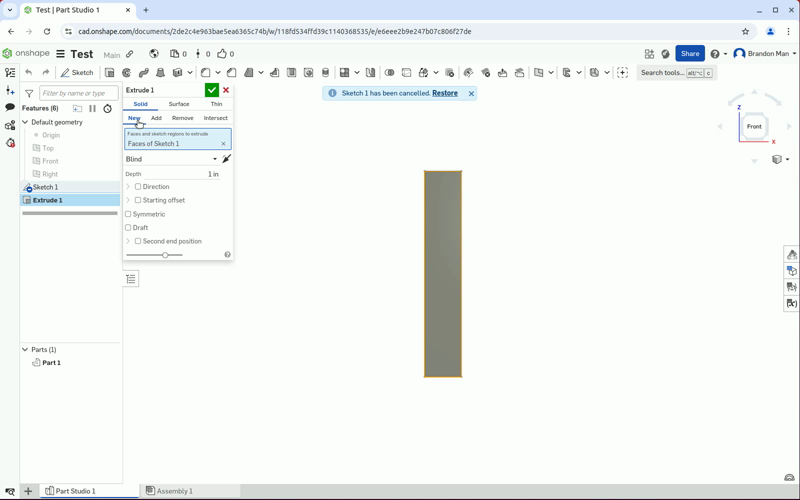
key(tab, 4)
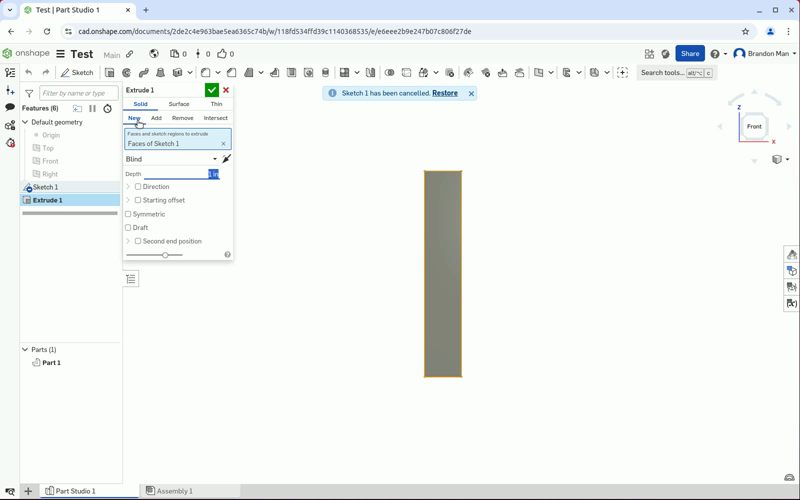
text(0.722)
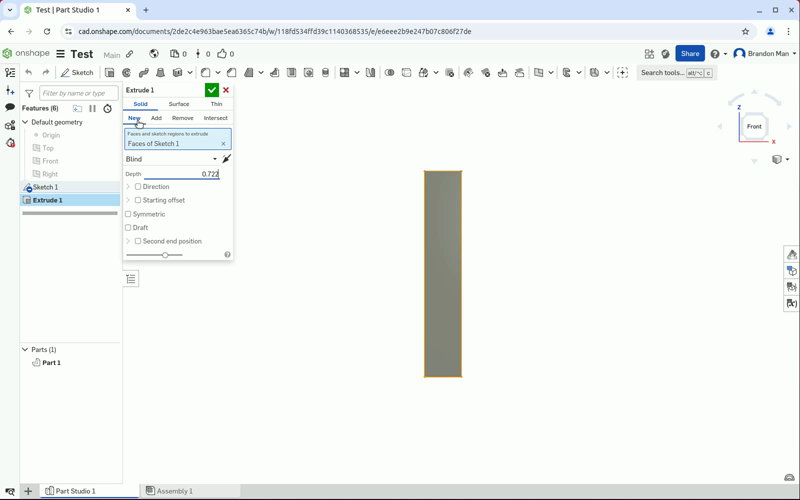
key(enter)
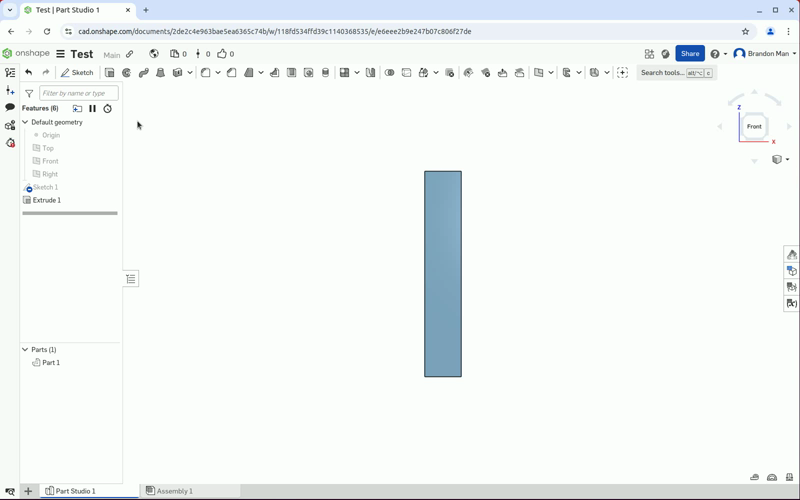
key(shift+h)
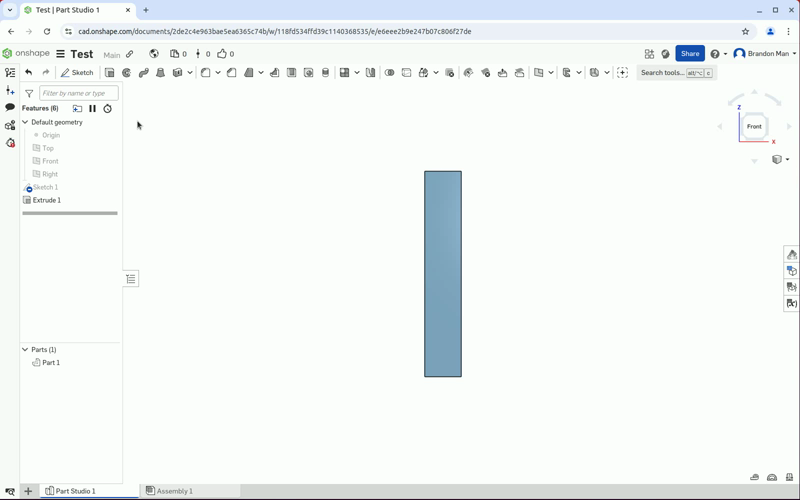
key(shift+h)
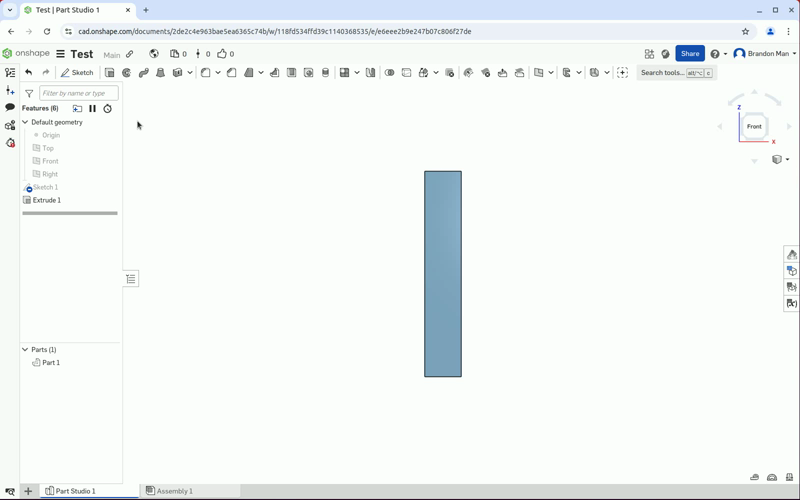
mouse_move(73, 189)
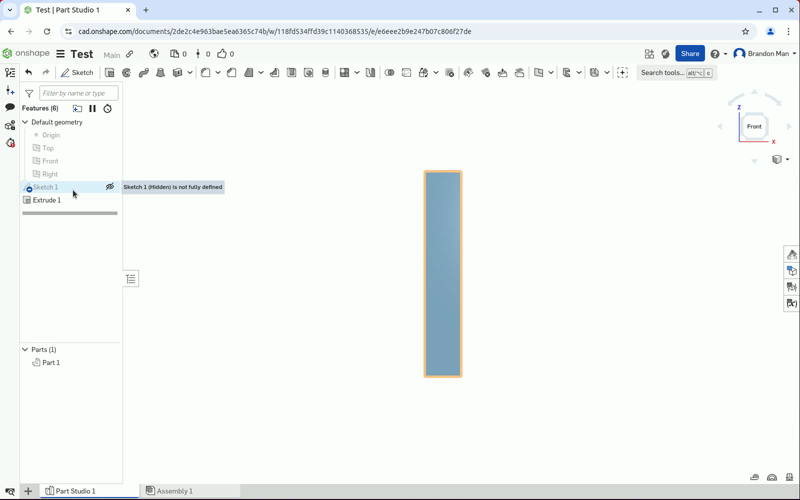
click(73, 189)
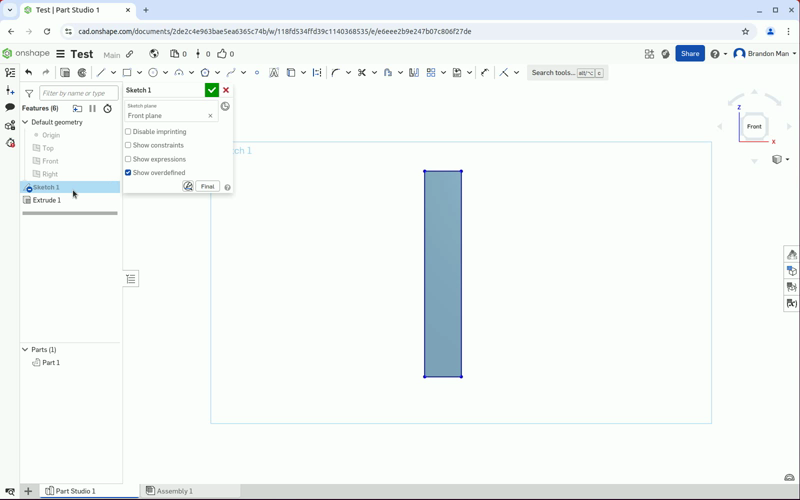
mouse_move(229, 92)
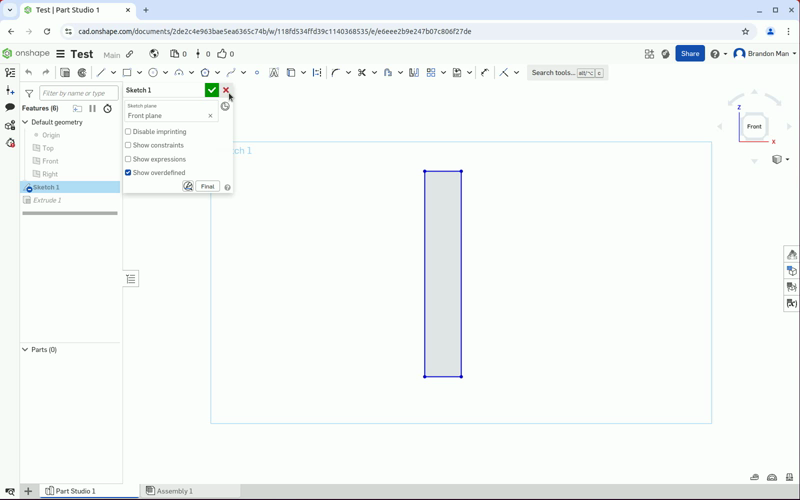
click(229, 92)
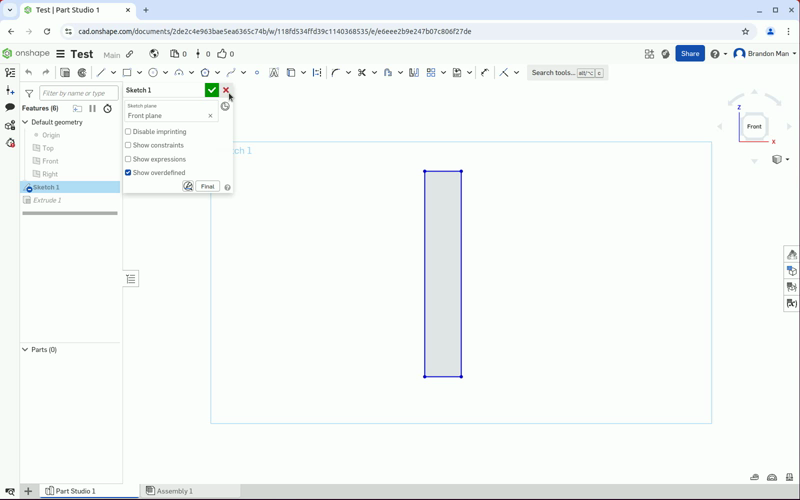
key(shift+s)
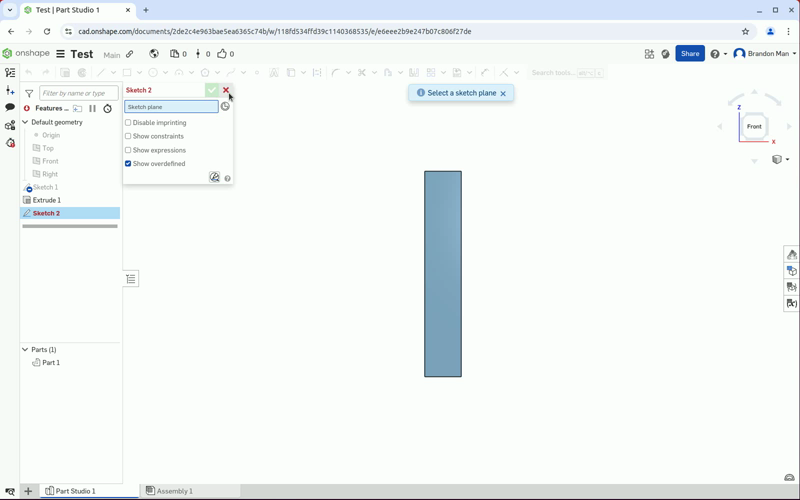
mouse_move(73, 163)
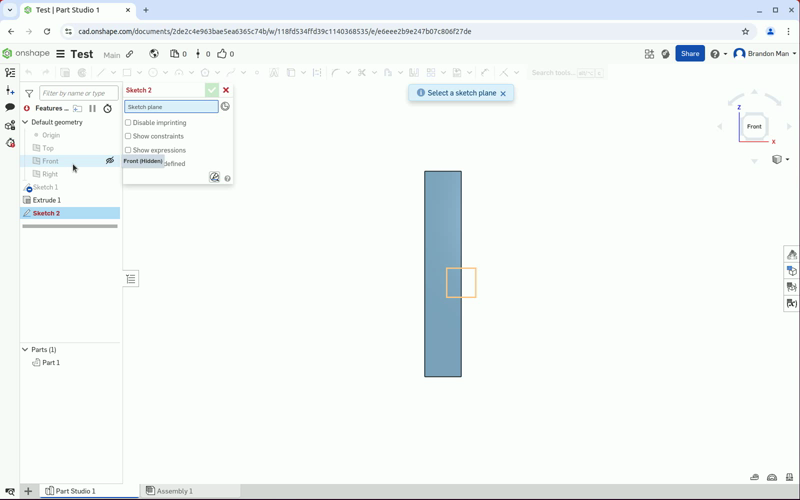
click(73, 163)
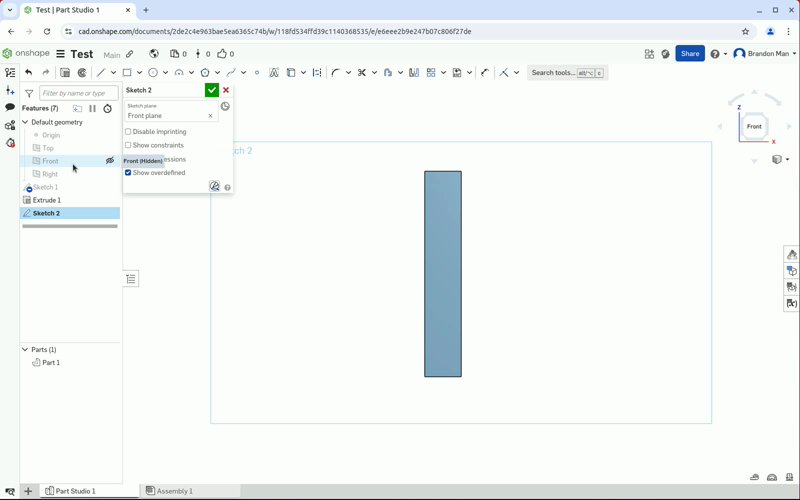
mouse_move(73, 352)
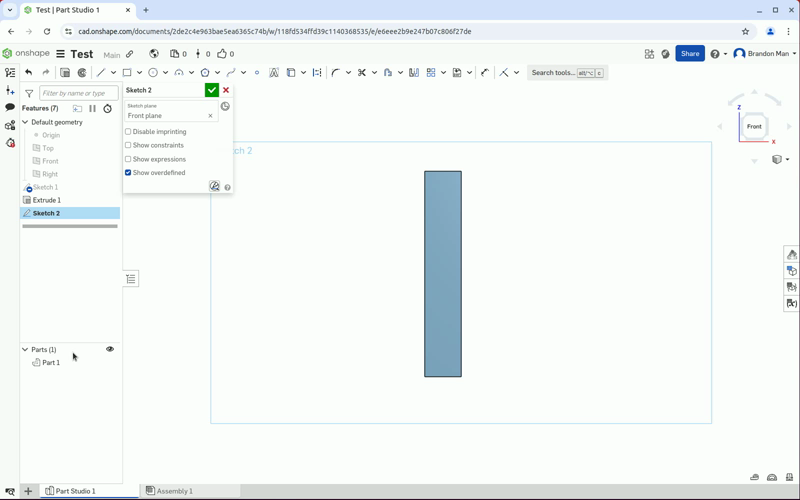
key(y)
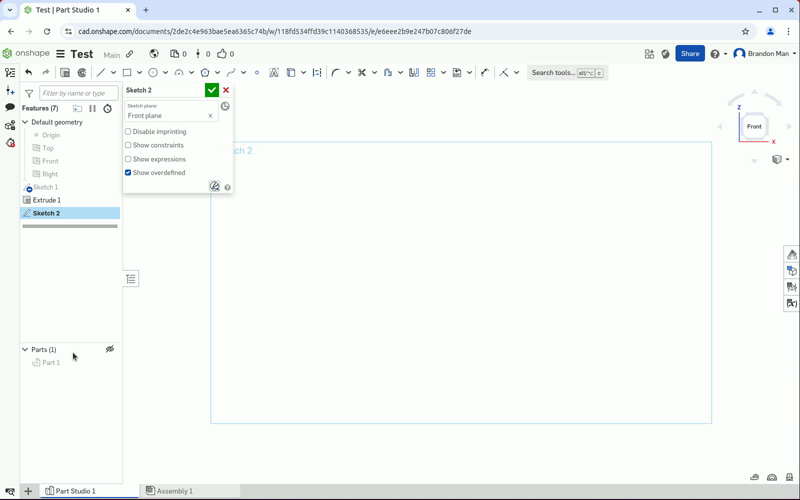
key(l)
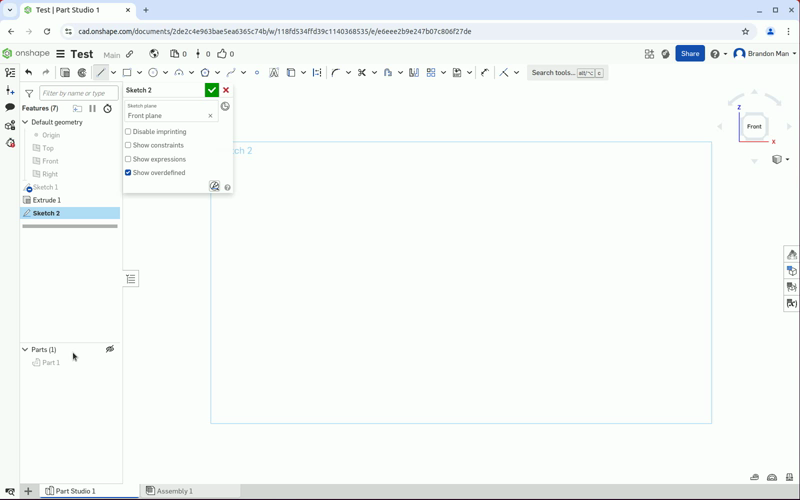
key_down(shift)
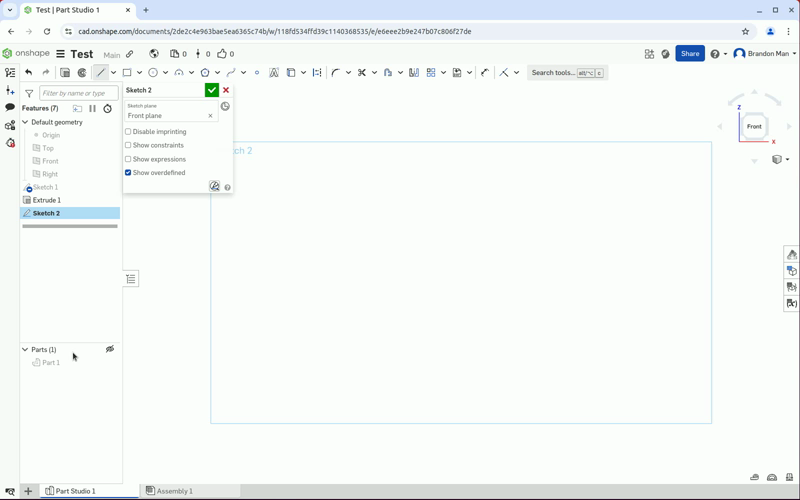
mouse_move(424, 175)
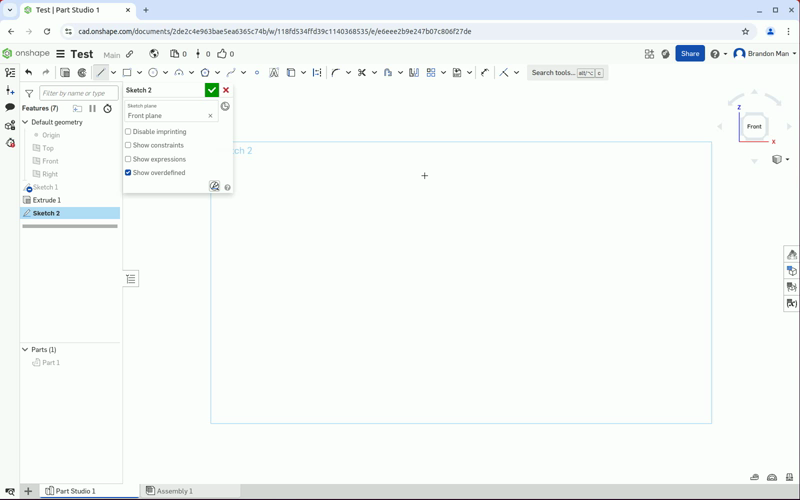
click(424, 175)
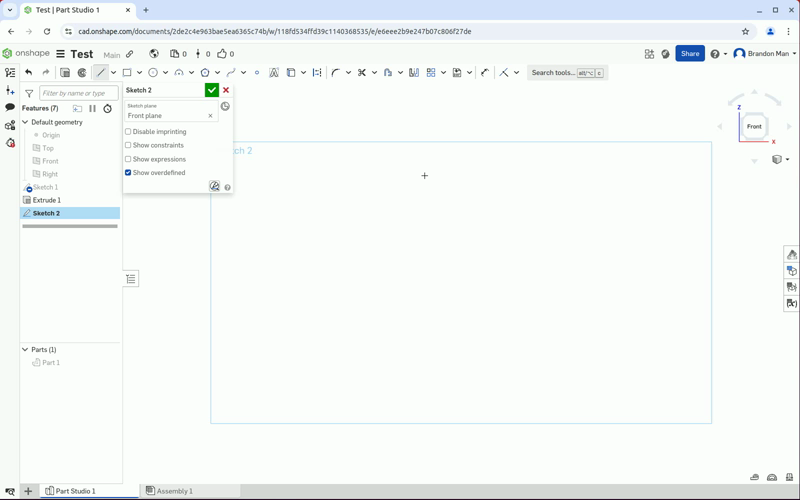
key_up(shift)
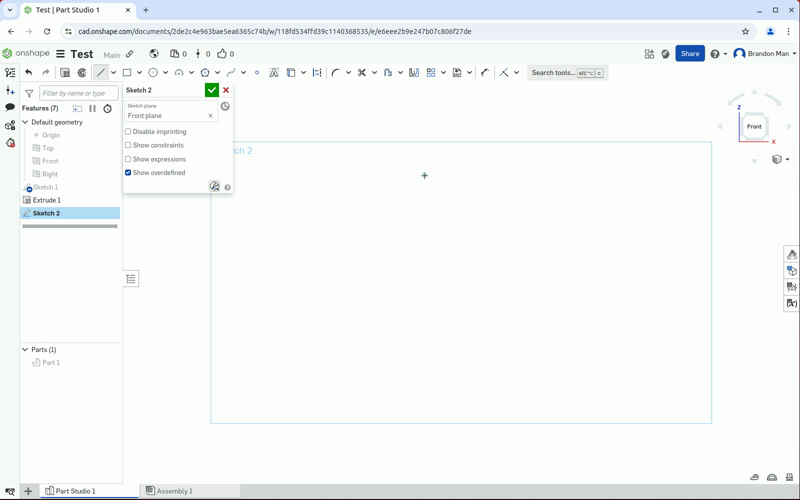
key_down(shift)
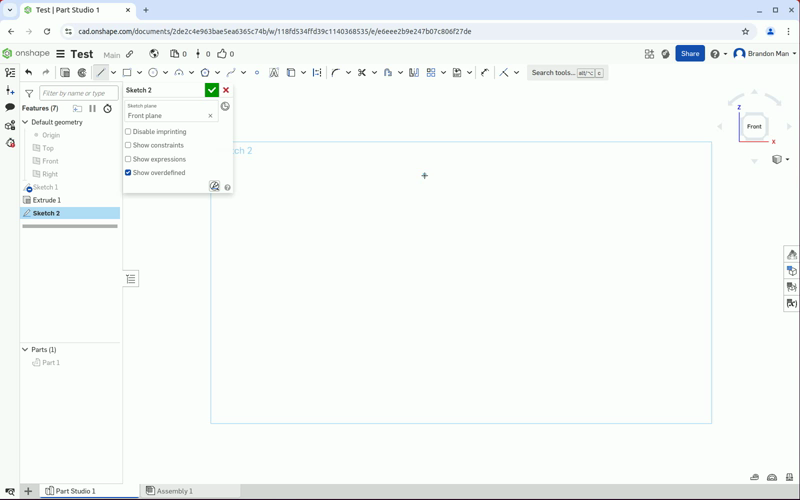
mouse_move(454, 175)
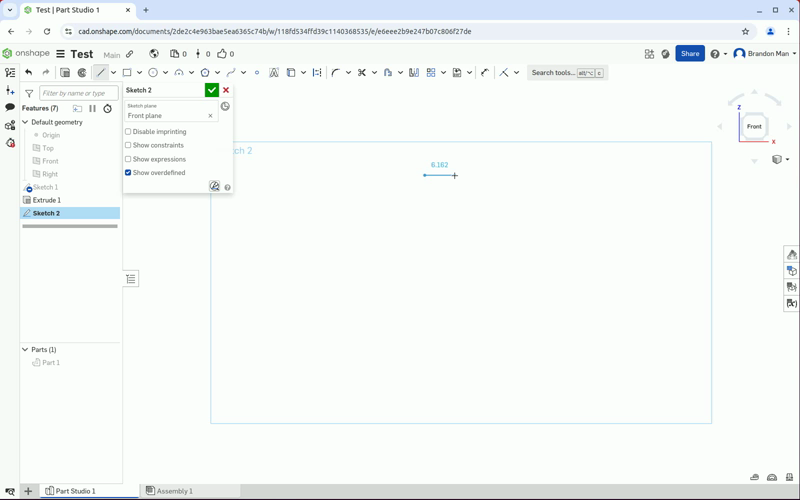
mouse_move(461, 175)
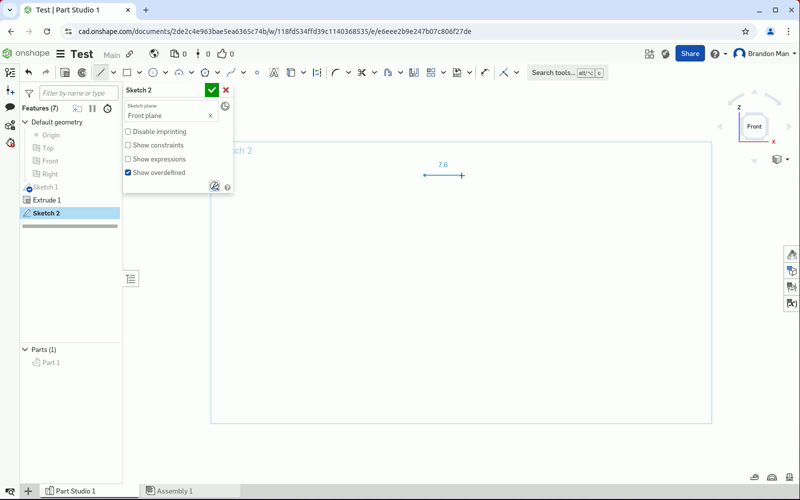
click(461, 175)
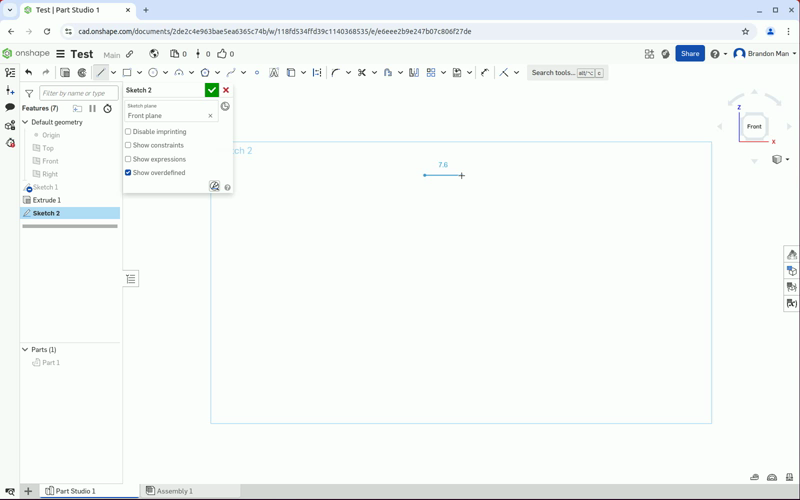
key_up(shift)
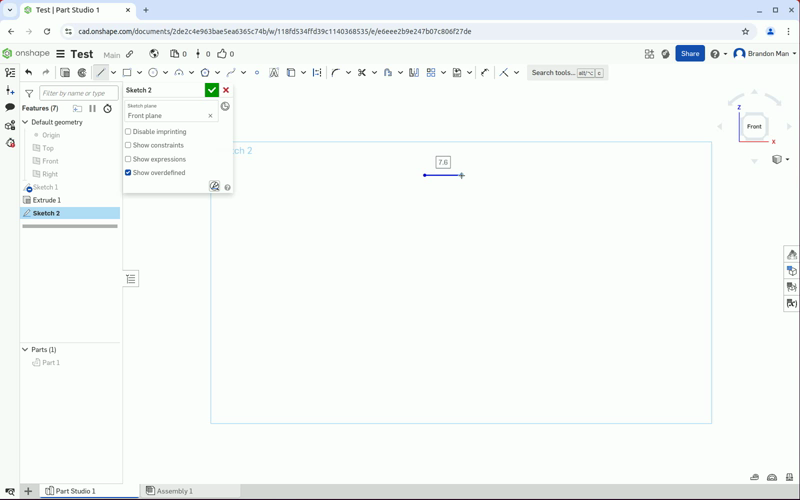
key_down(shift)
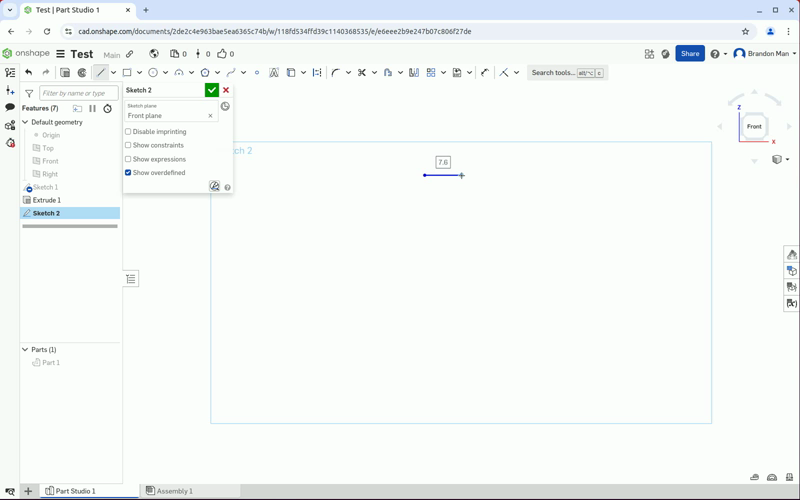
mouse_move(491, 175)
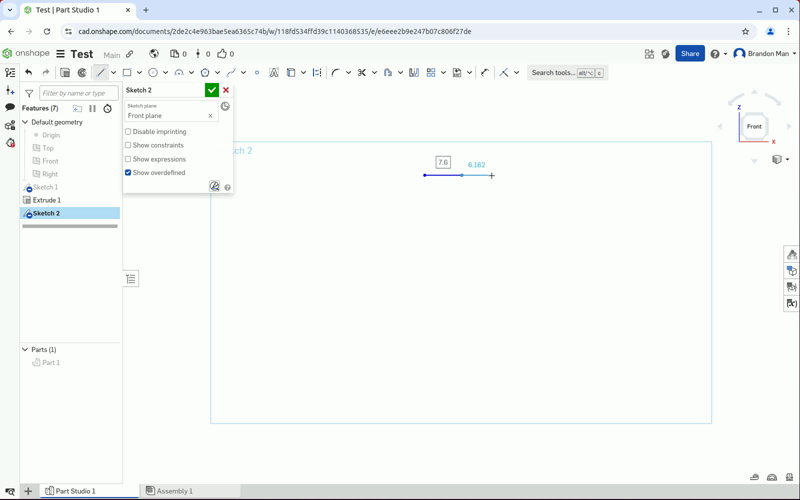
mouse_move(461, 169)
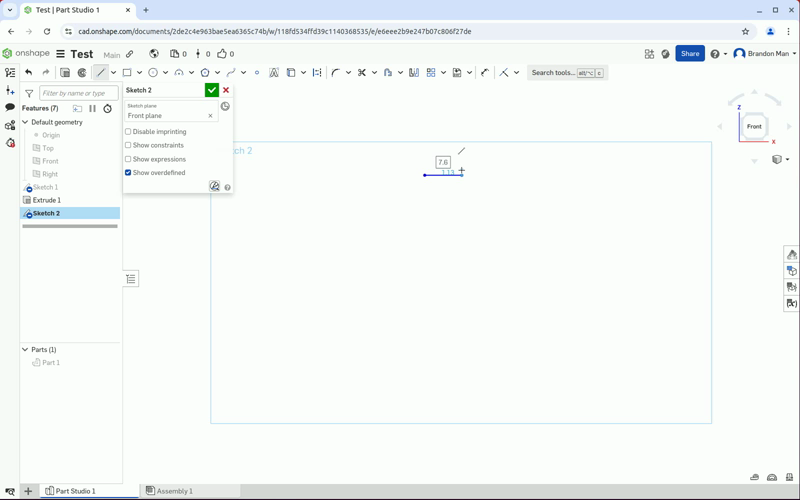
scroll(6)
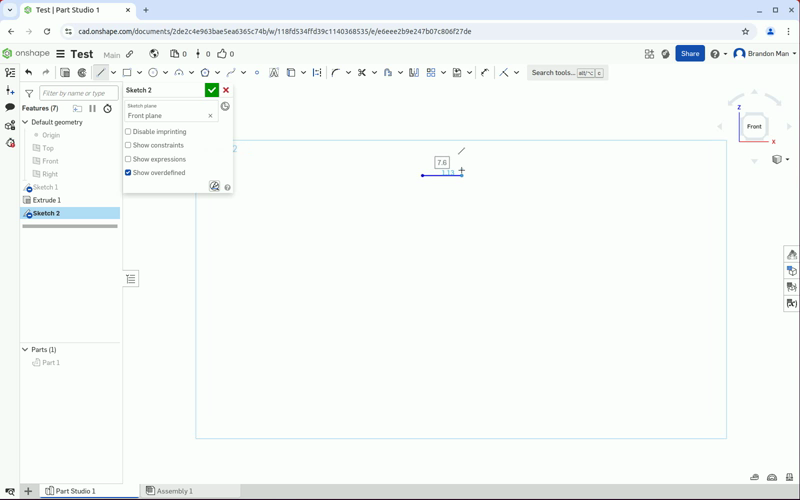
scroll(6)
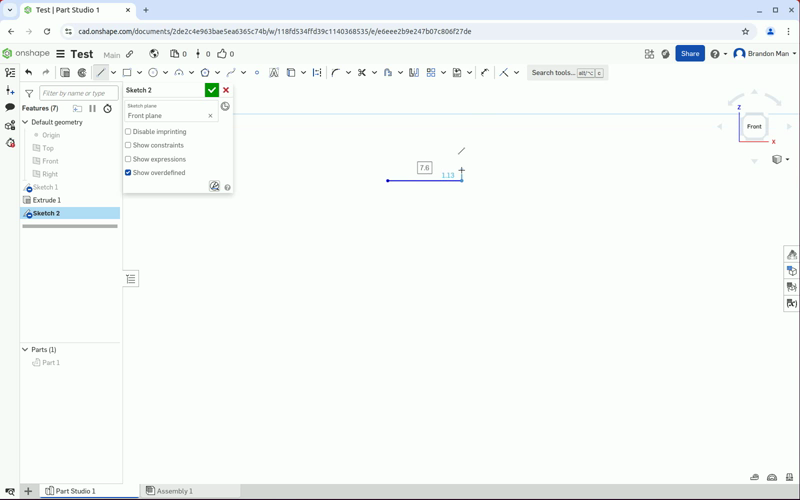
scroll(6)
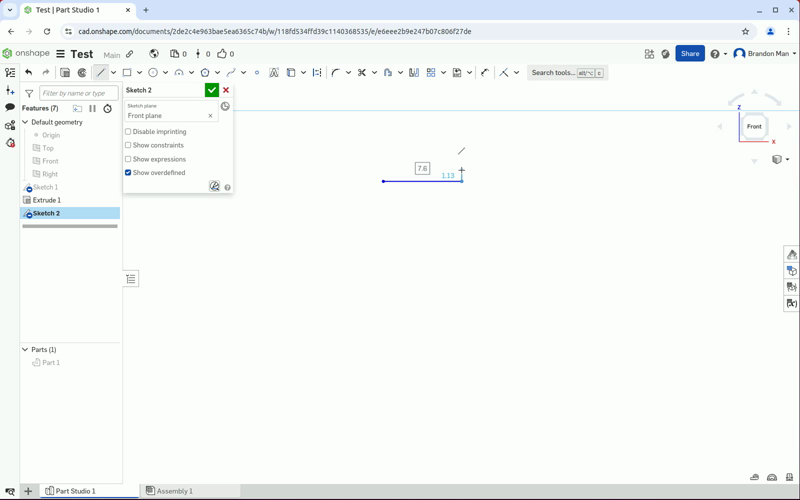
scroll(6)
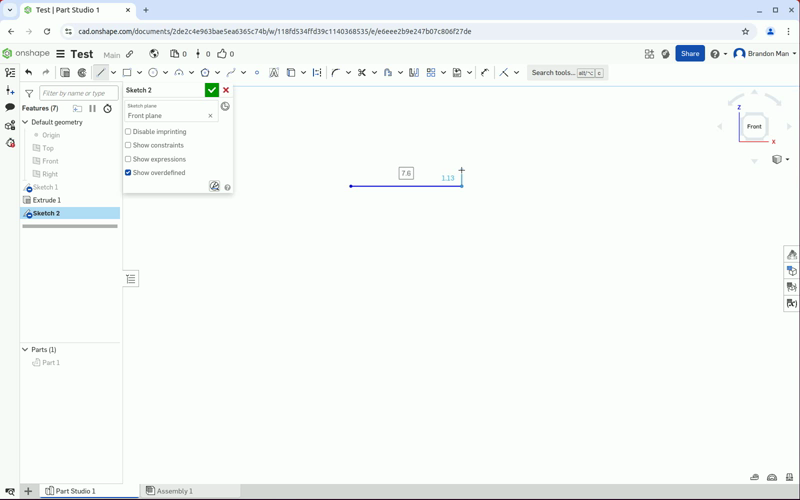
scroll(6)
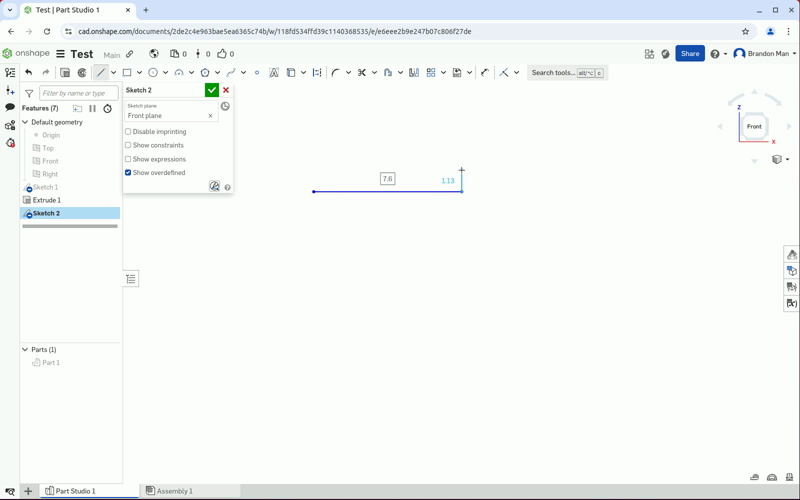
scroll(6)
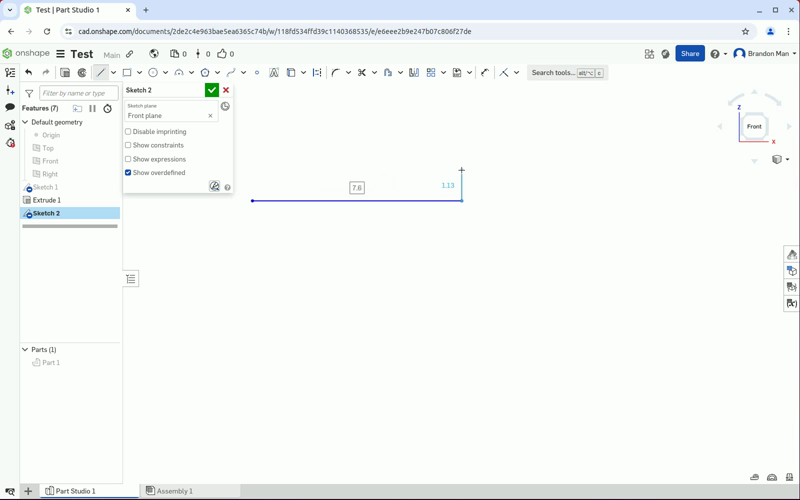
scroll(6)
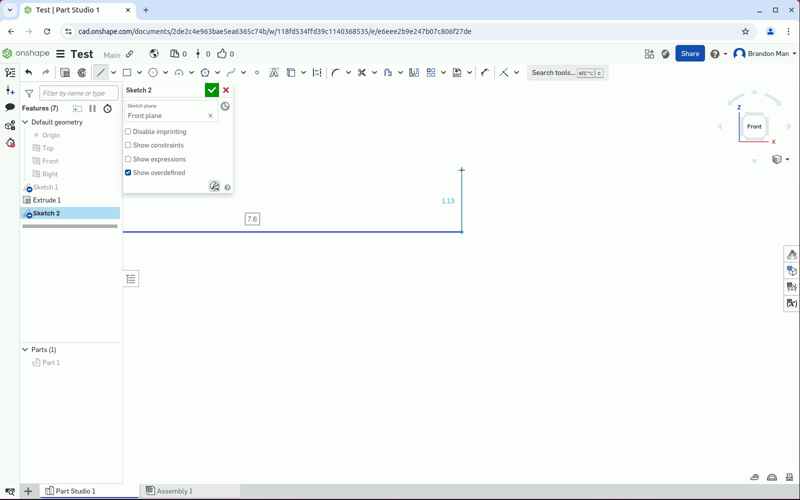
click(461, 169)
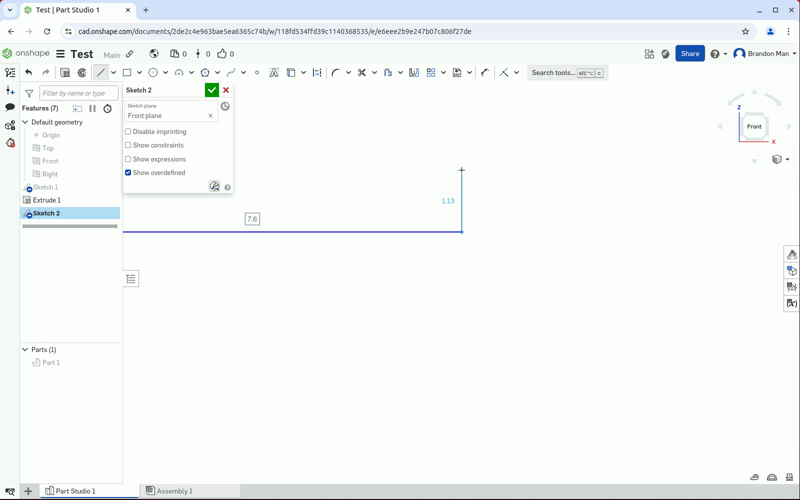
scroll(-6)
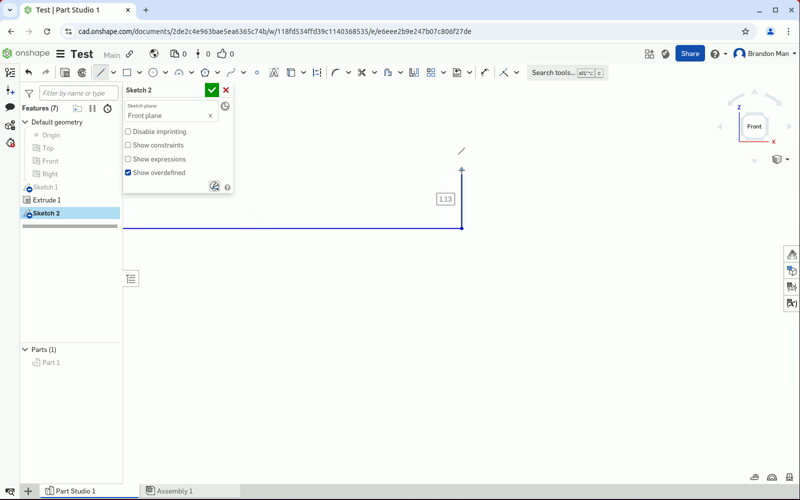
scroll(-6)
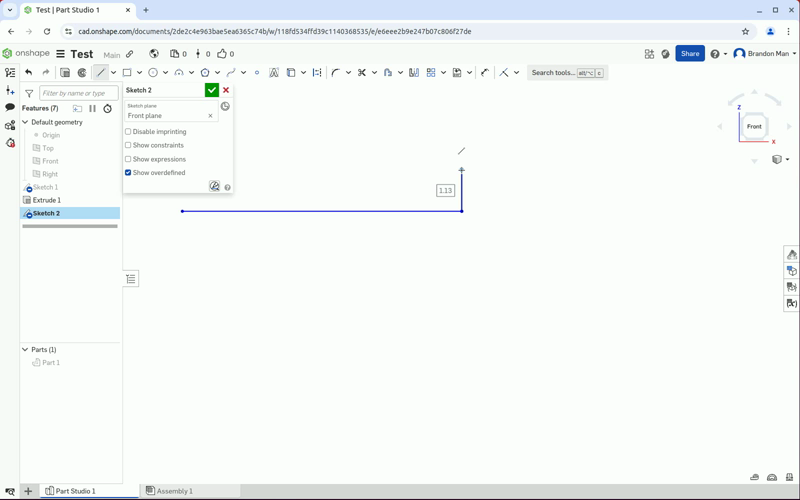
scroll(-6)
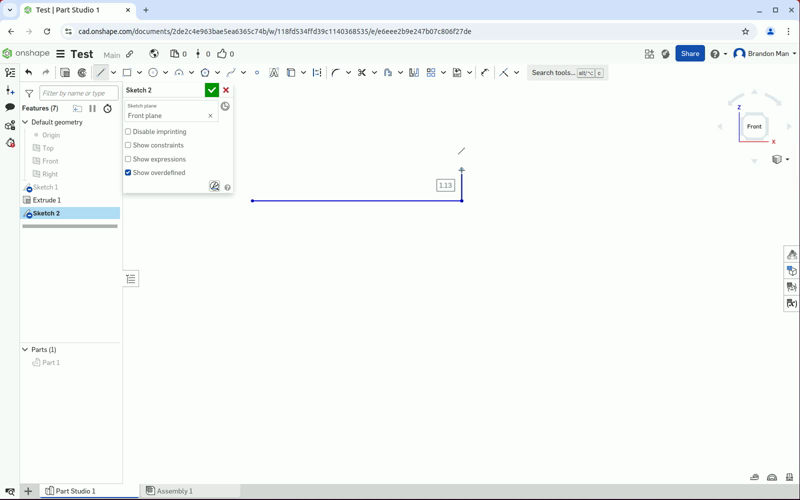
scroll(-6)
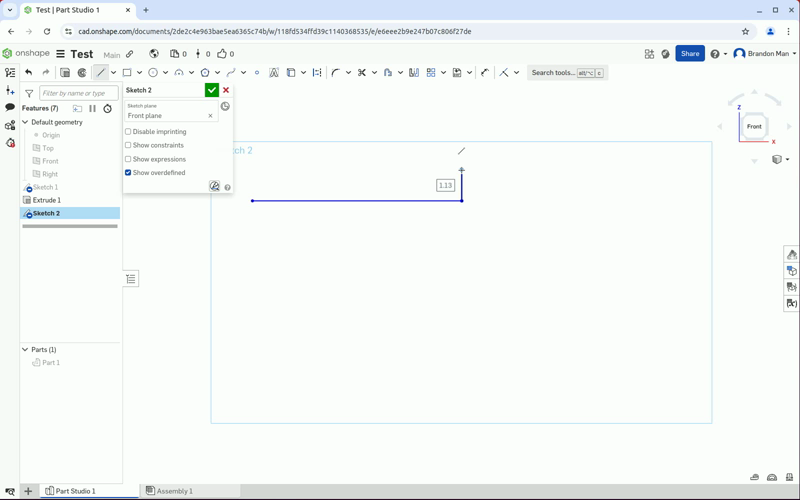
scroll(-6)
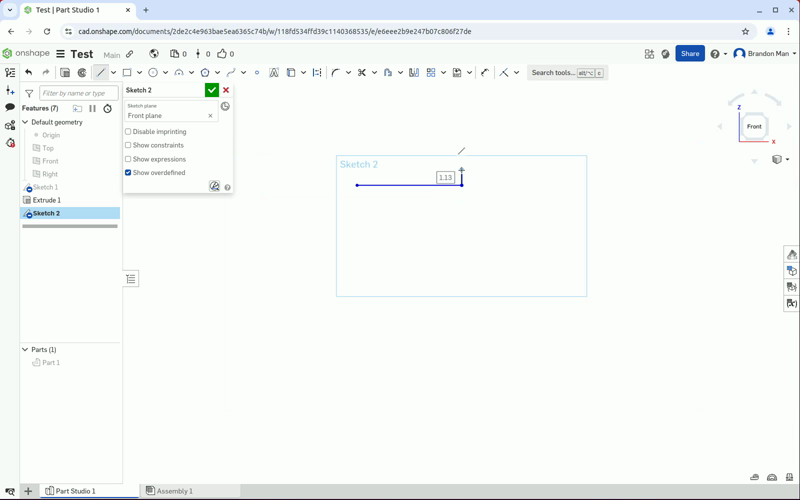
scroll(-6)
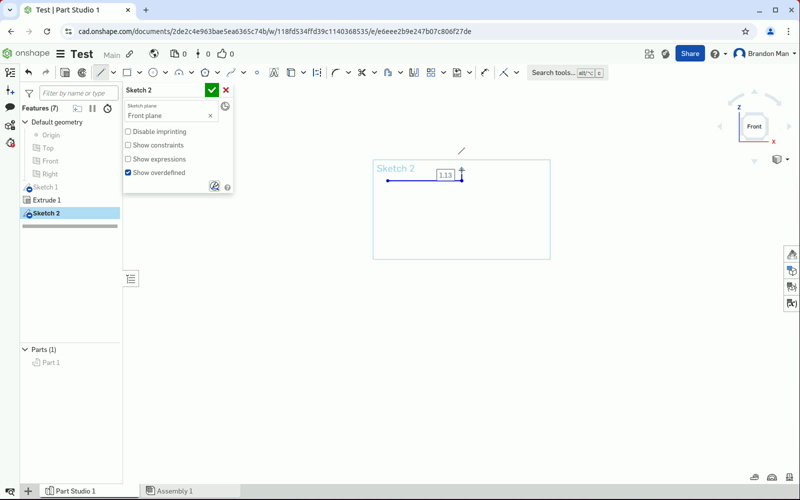
scroll(-6)
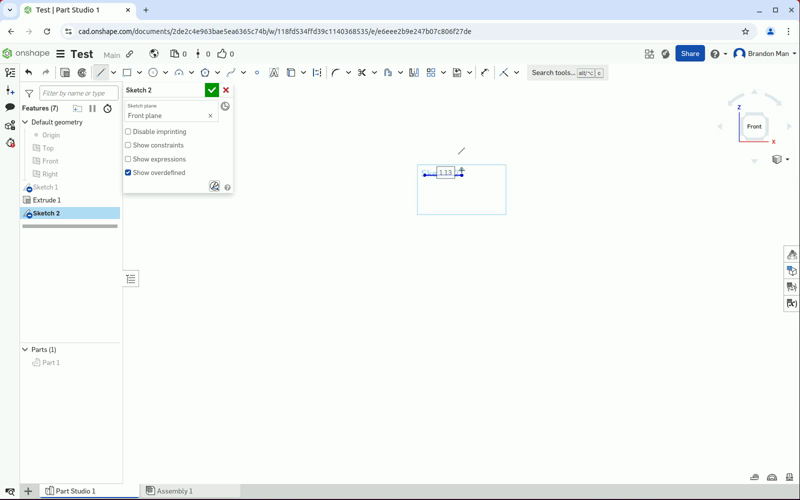
key_up(shift)
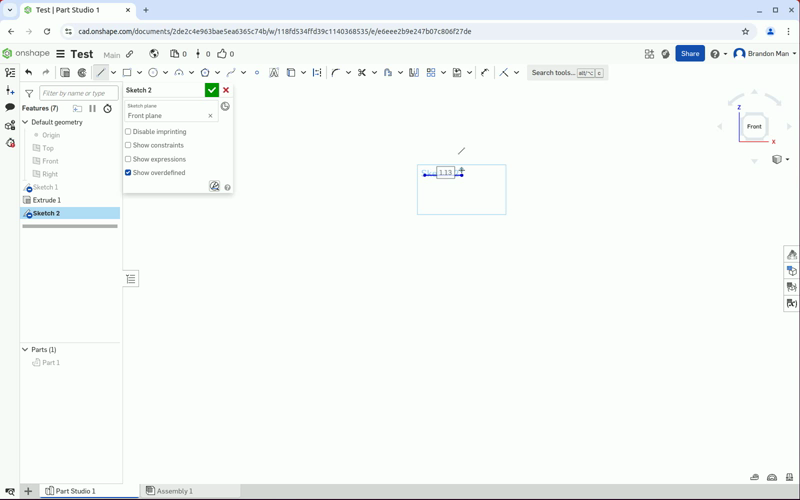
key_down(shift)
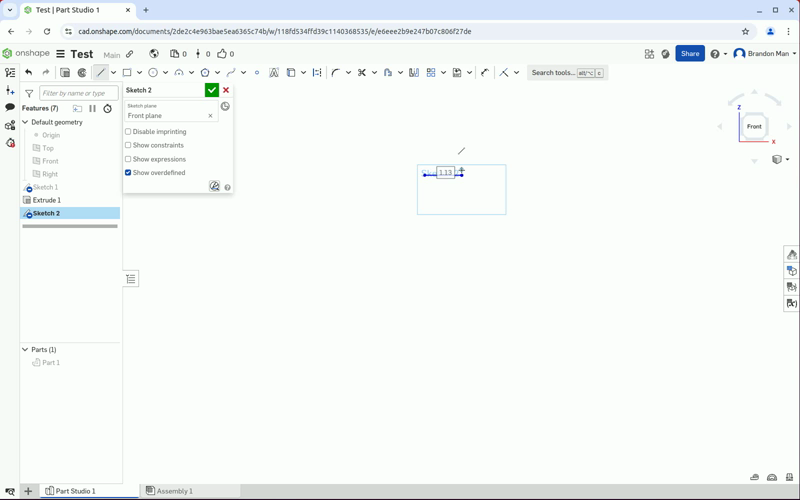
mouse_move(491, 169)
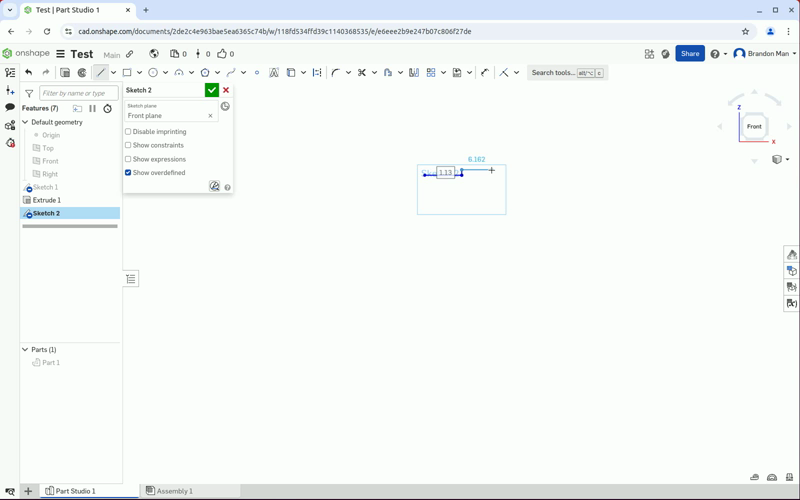
mouse_move(424, 169)
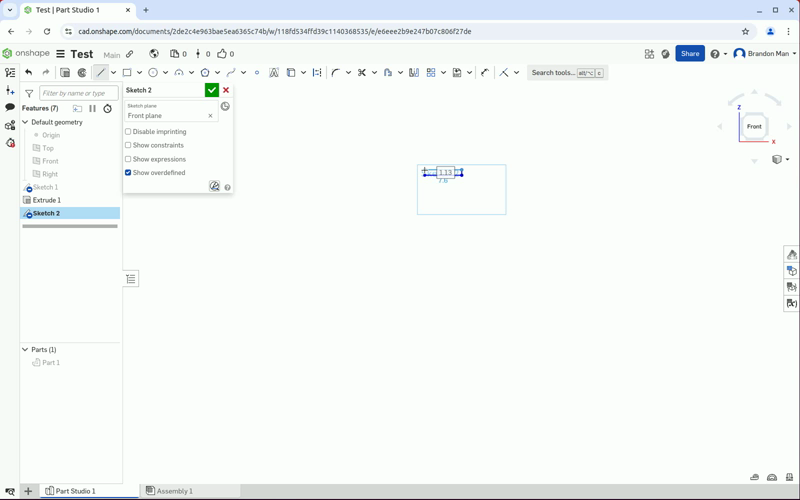
click(424, 169)
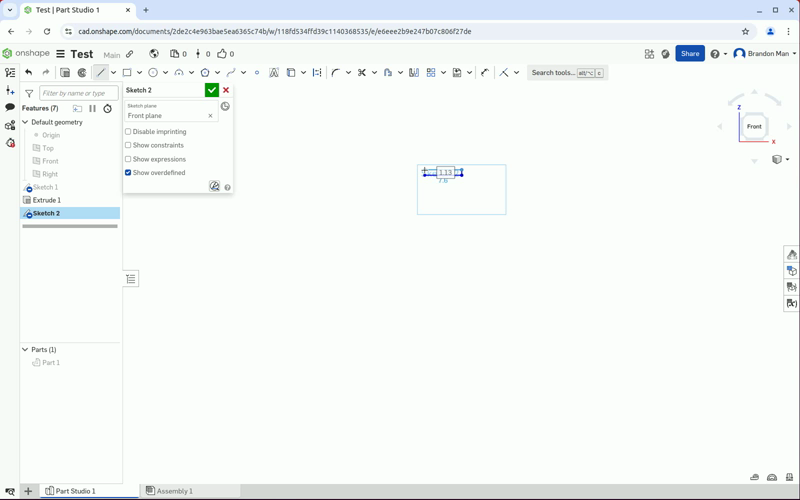
key_up(shift)
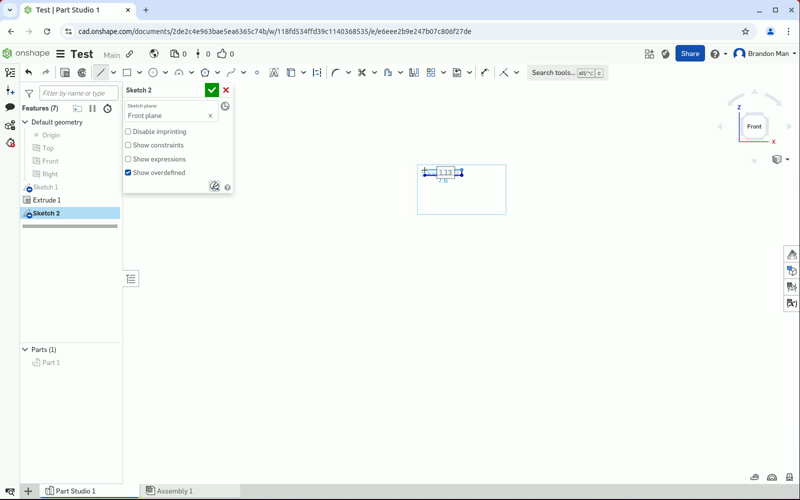
mouse_move(454, 169)
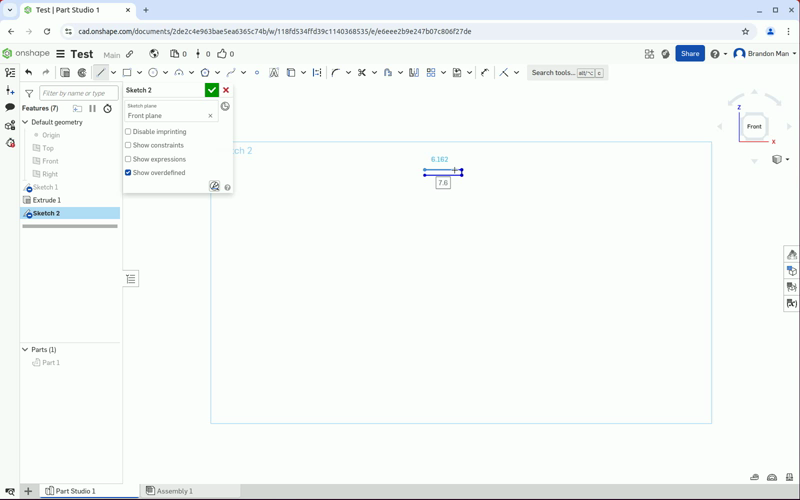
key_down(shift)
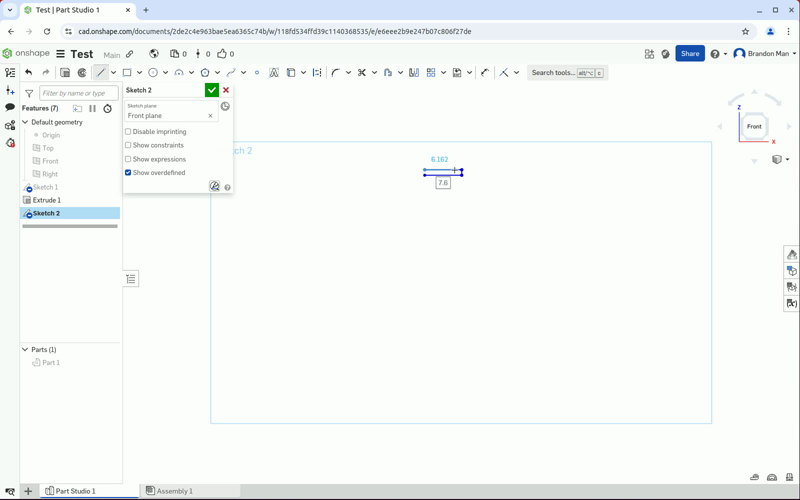
mouse_move(424, 175)
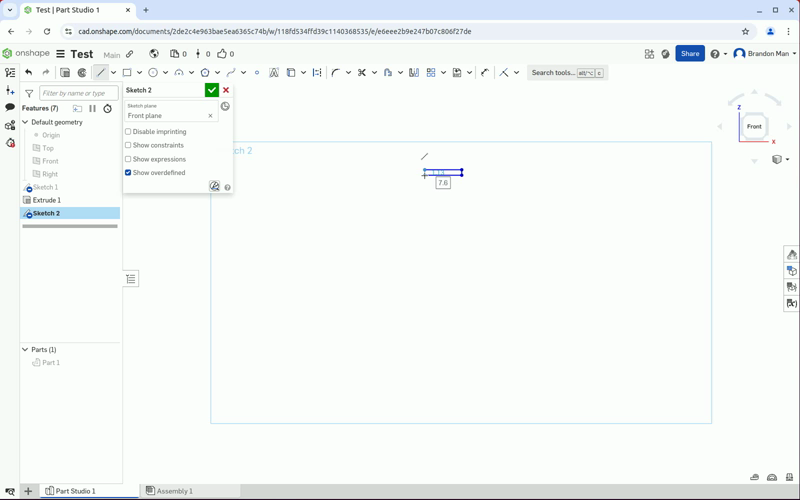
scroll(6)
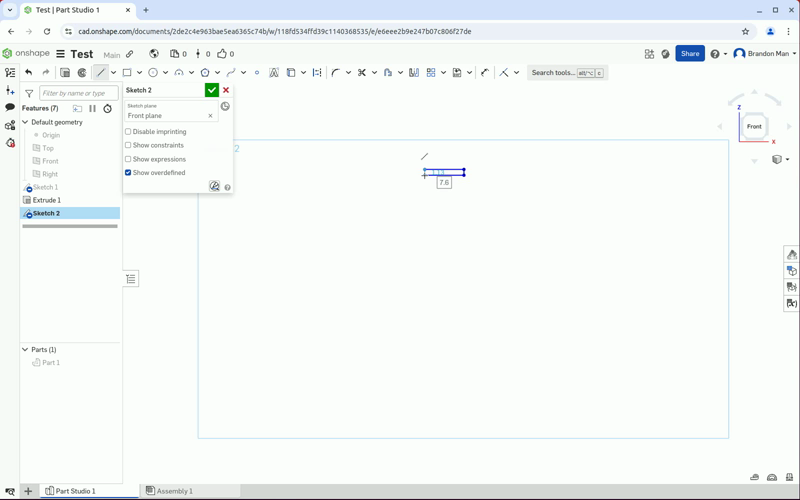
scroll(6)
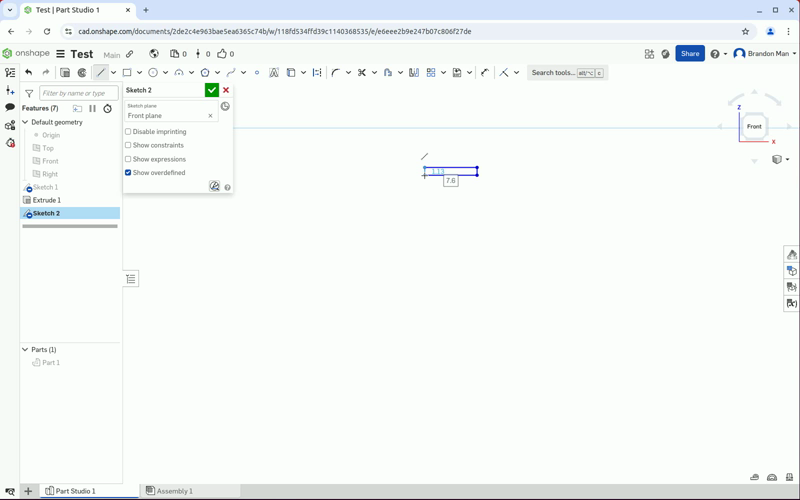
scroll(6)
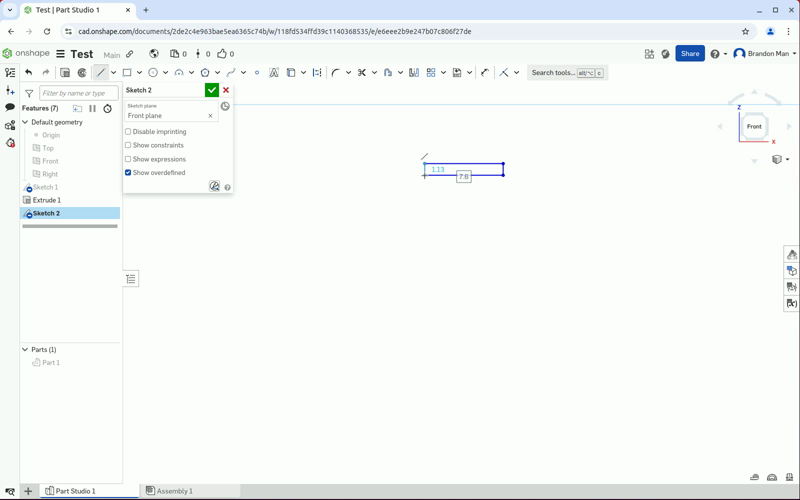
scroll(6)
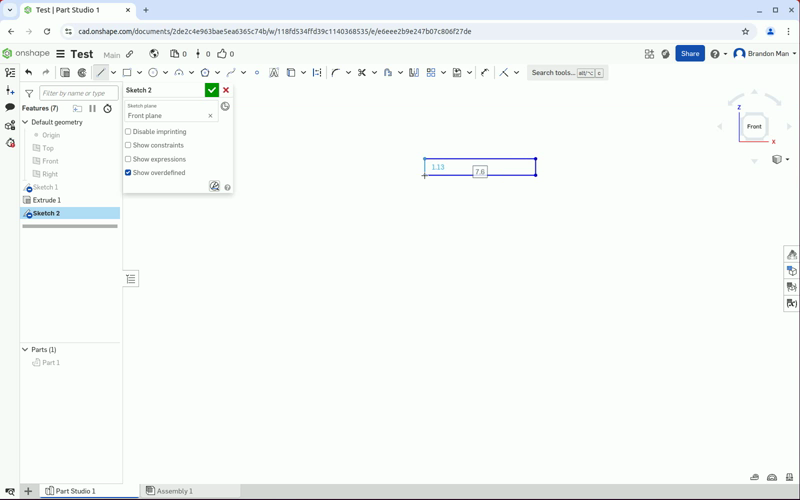
scroll(6)
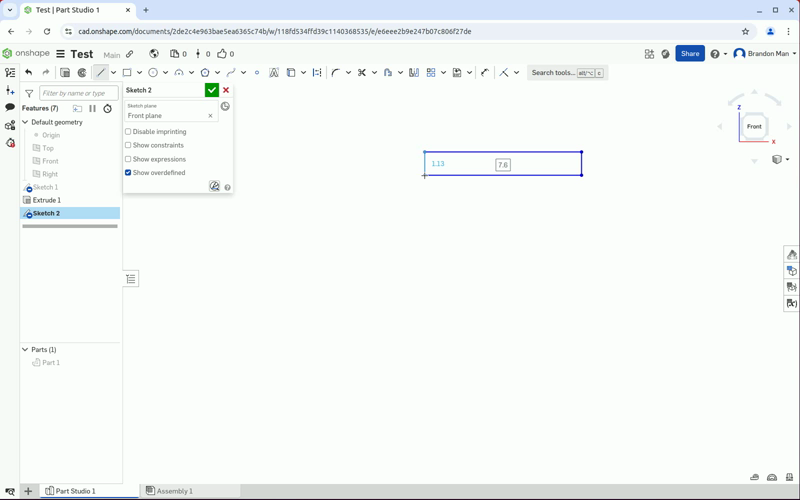
scroll(6)
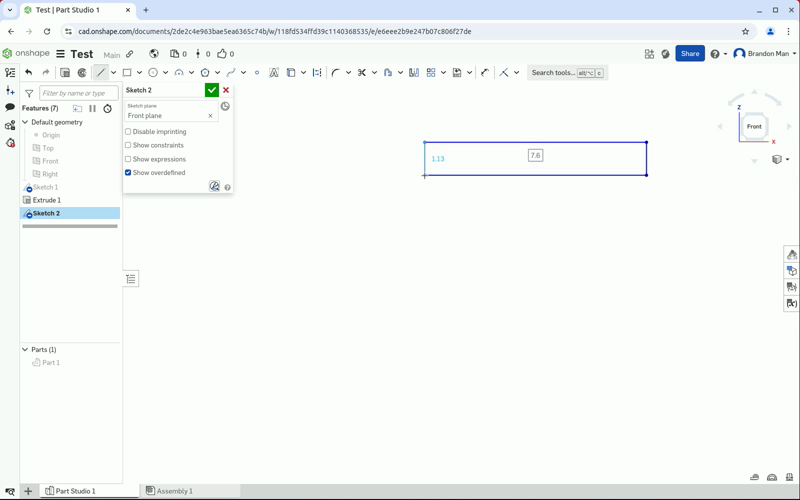
scroll(6)
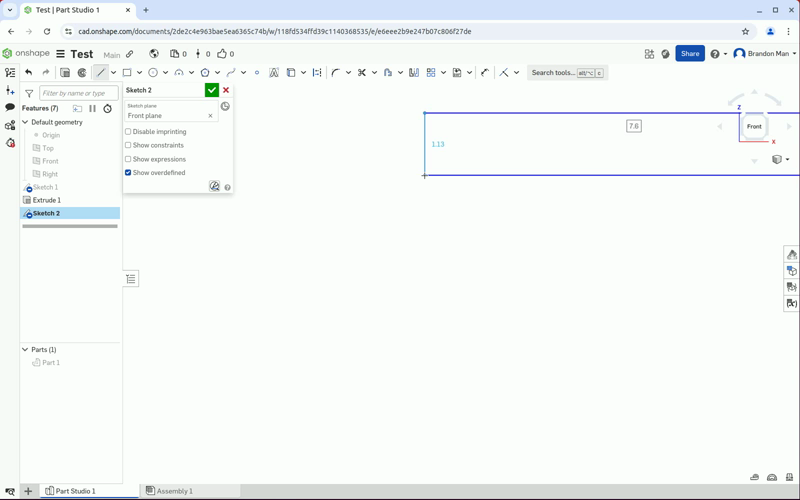
key_up(shift)
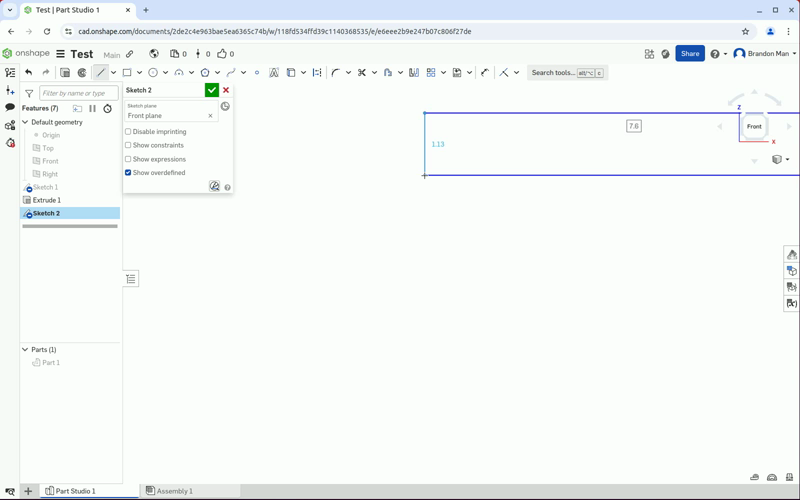
click(424, 175)
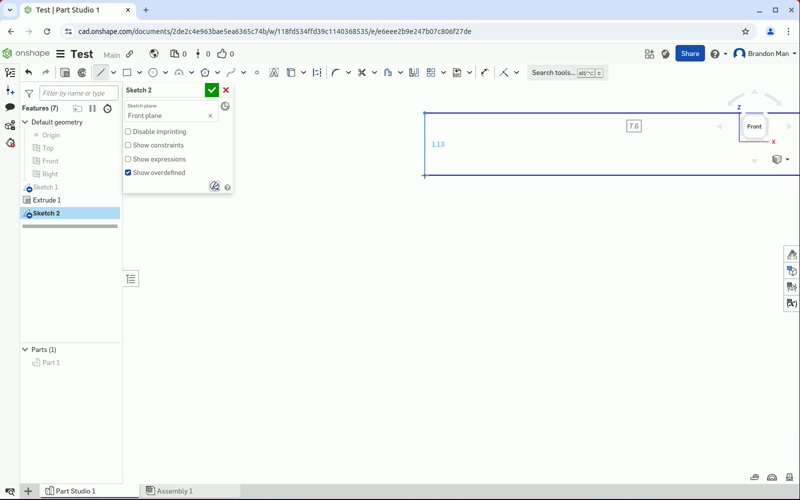
scroll(-6)
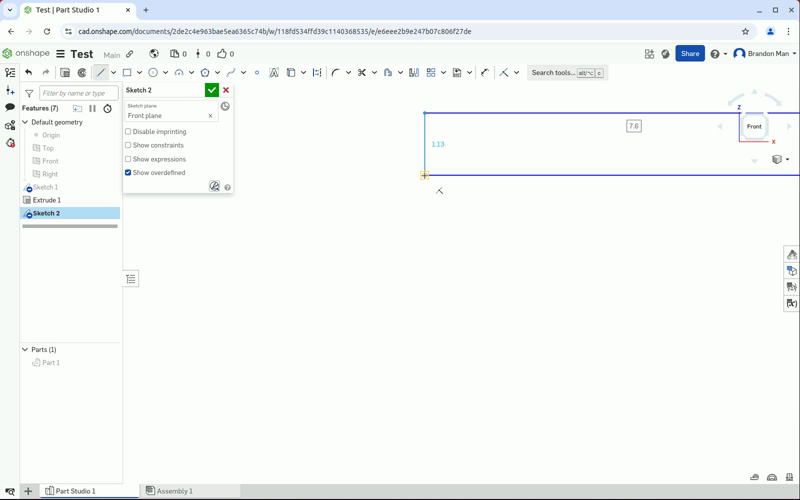
scroll(-6)
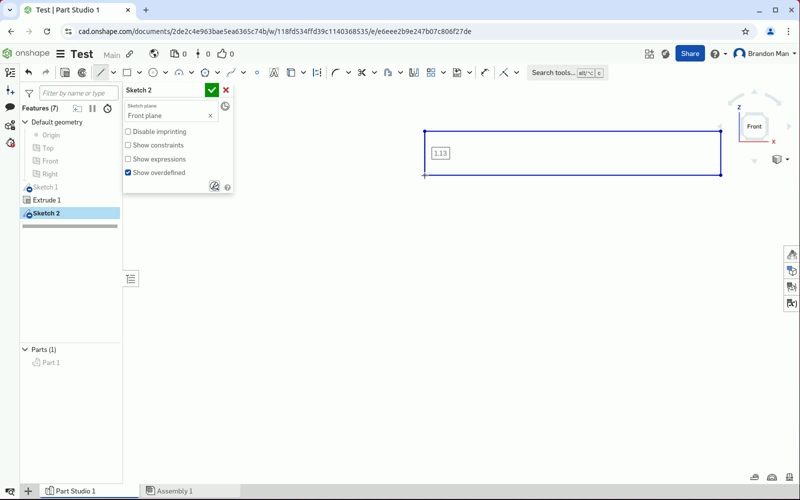
scroll(-6)
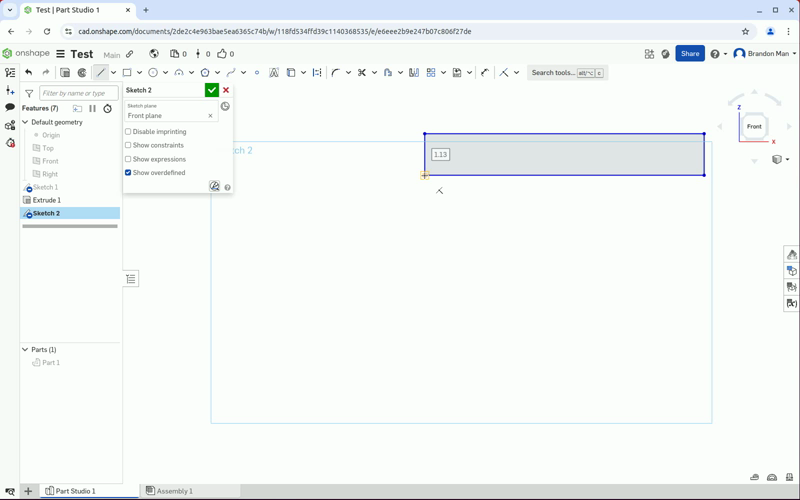
scroll(-6)
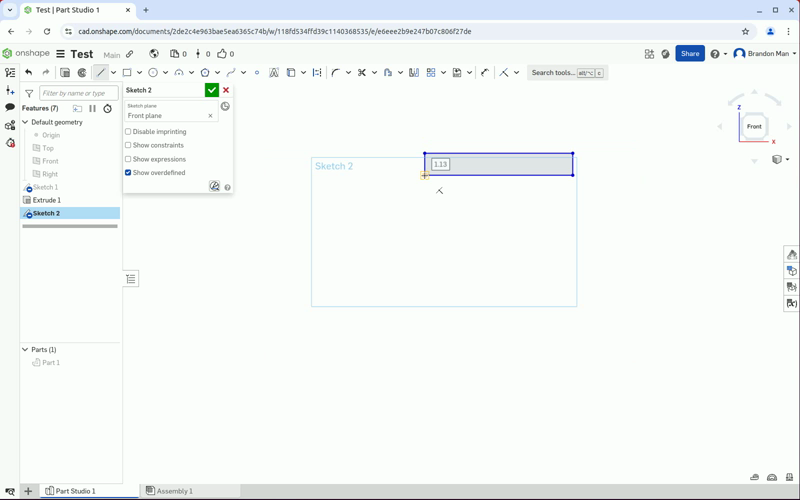
scroll(-6)
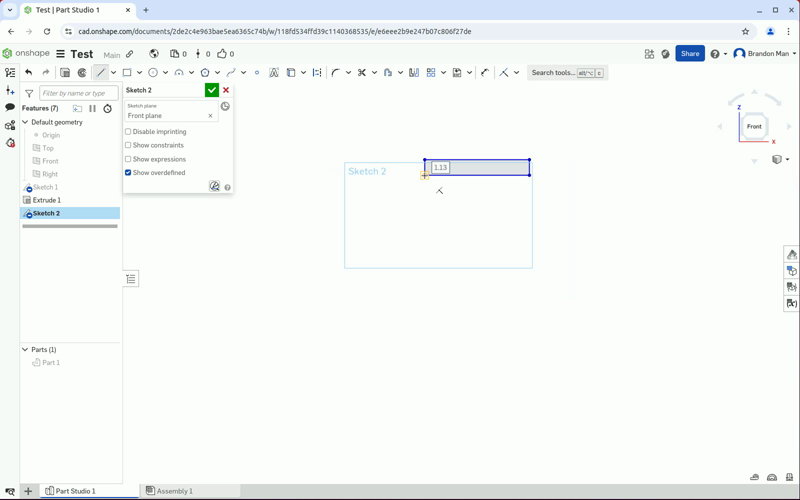
scroll(-6)
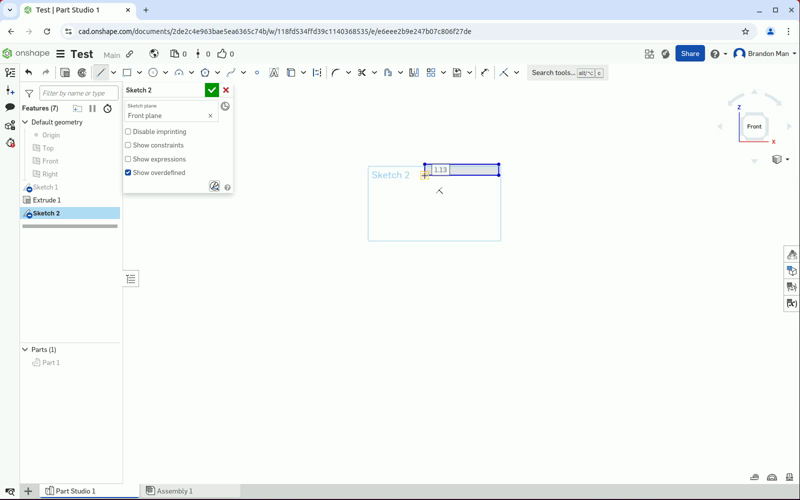
scroll(-6)
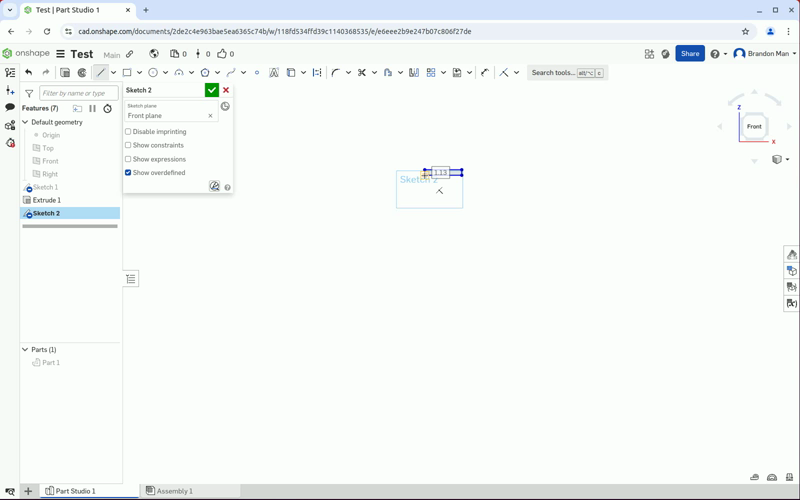
key(esc)
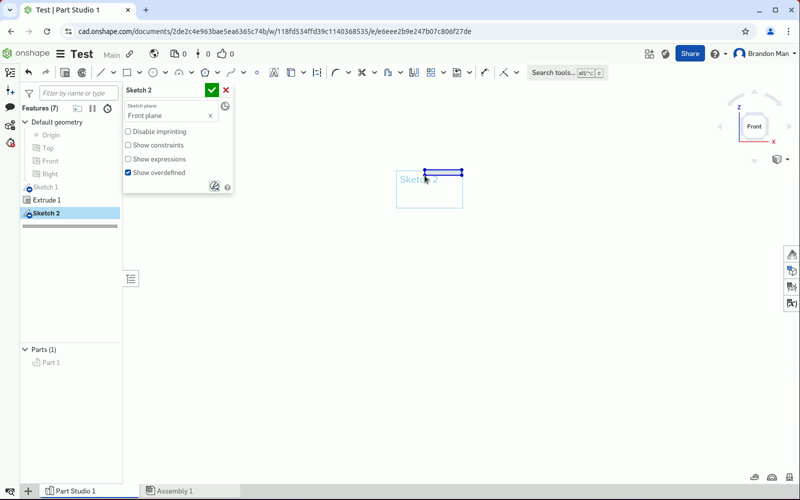
mouse_move(430, 170)
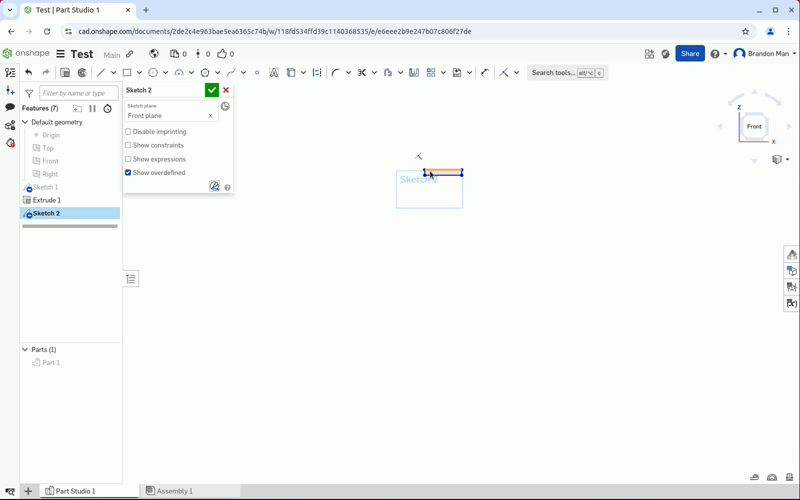
scroll(6)
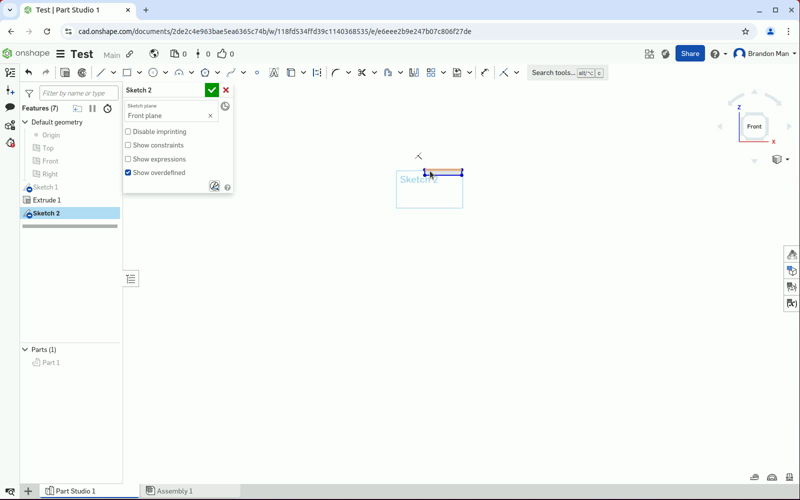
scroll(6)
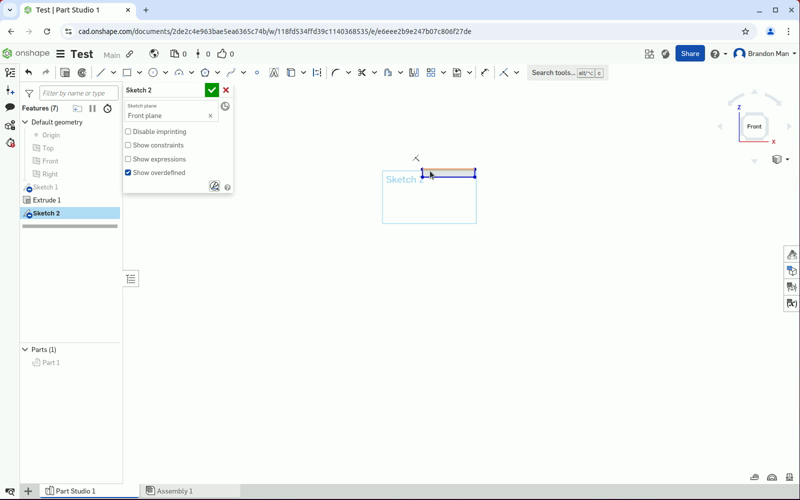
scroll(6)
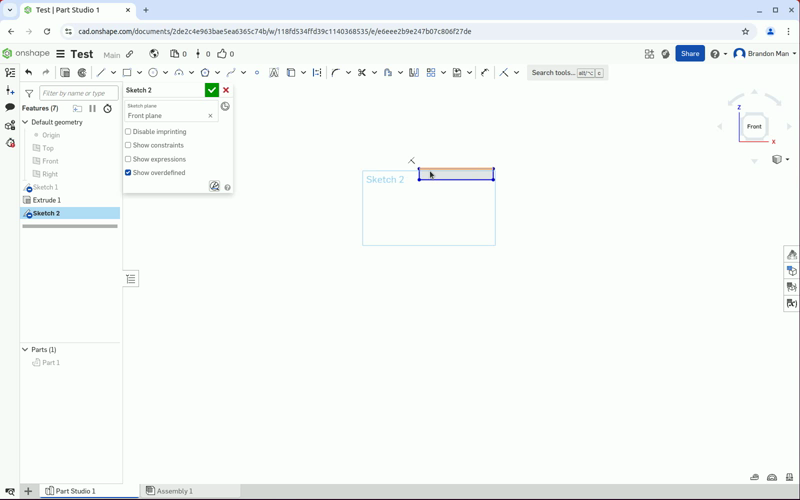
scroll(6)
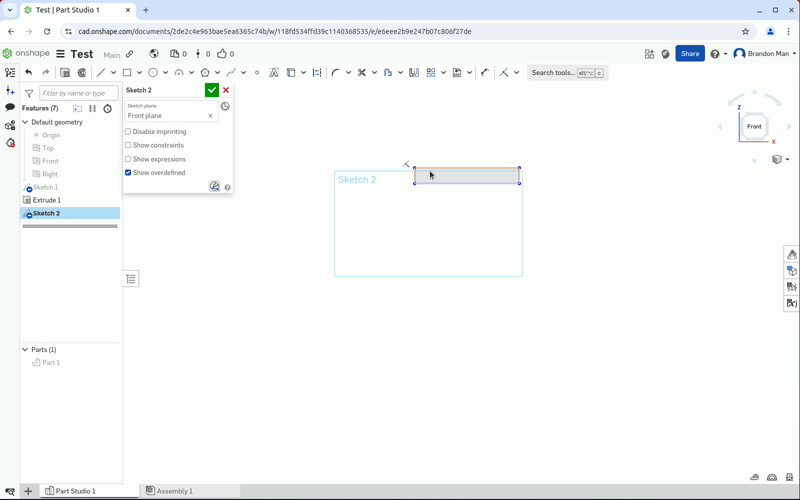
scroll(6)
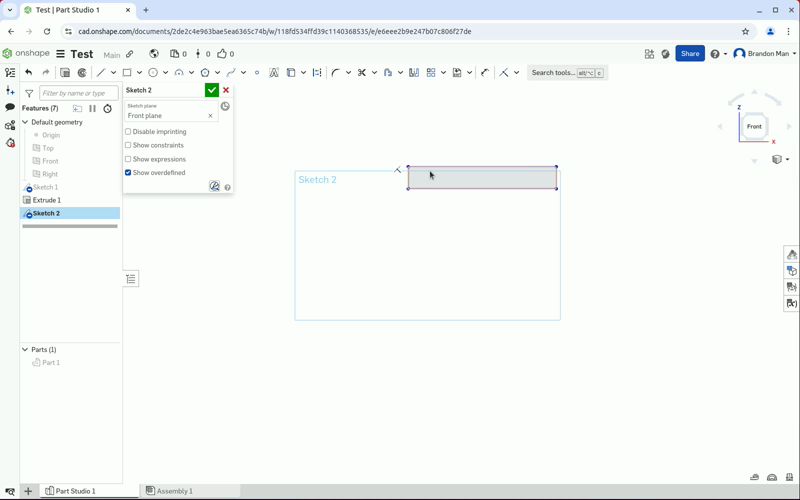
scroll(6)
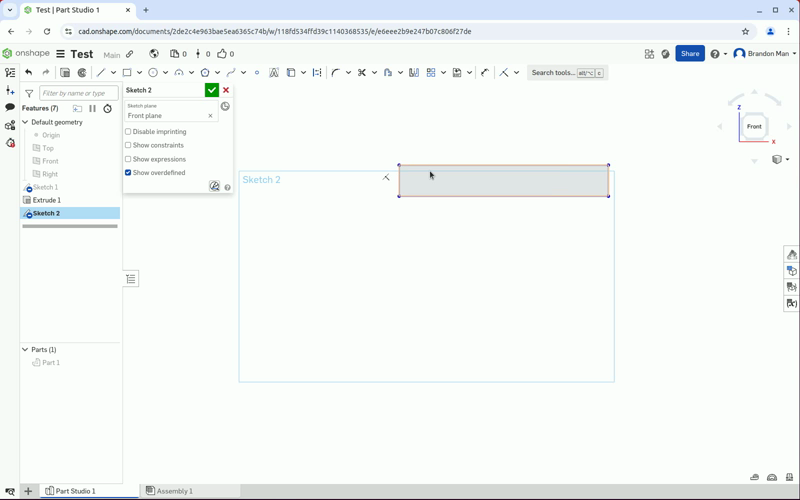
scroll(6)
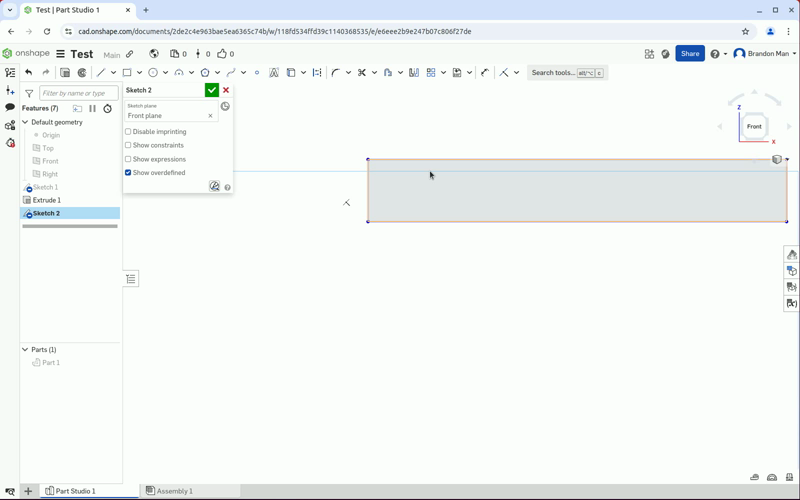
click(430, 170)
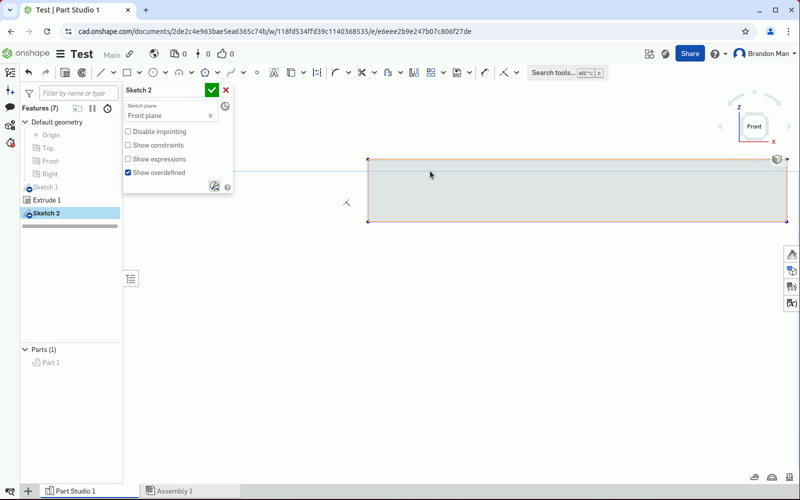
scroll(-6)
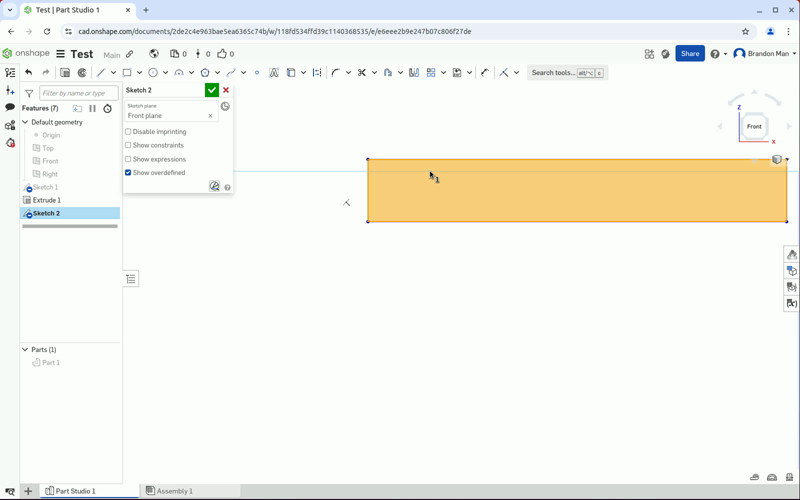
scroll(-6)
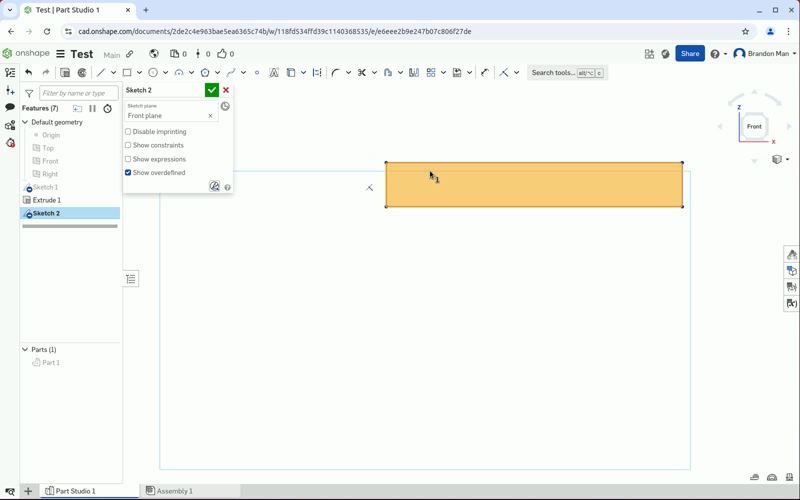
scroll(-6)
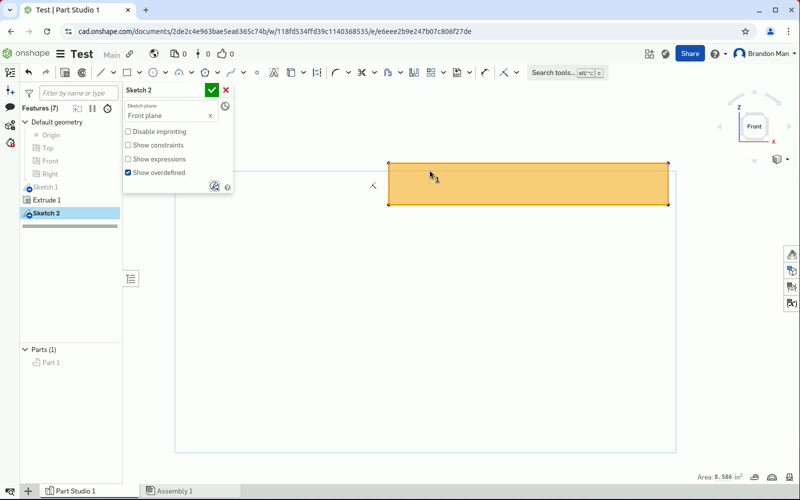
scroll(-6)
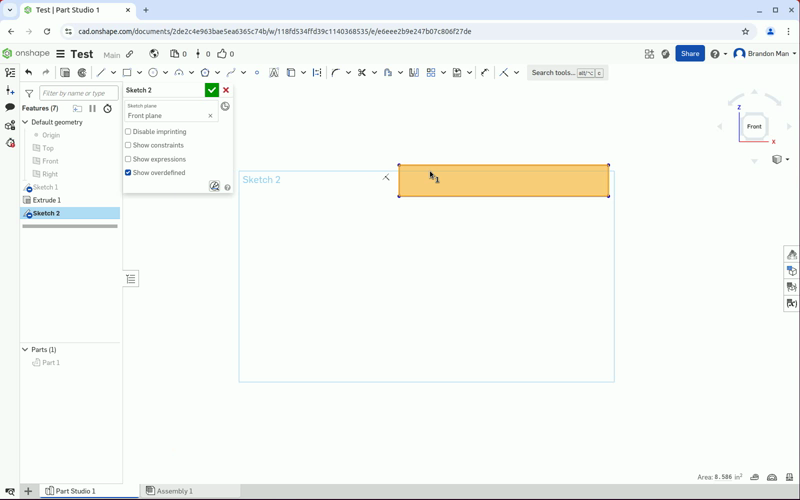
scroll(-6)
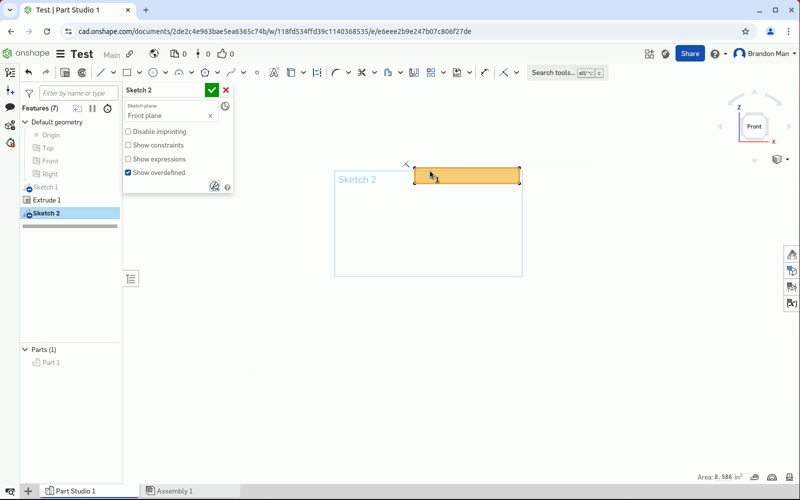
scroll(-6)
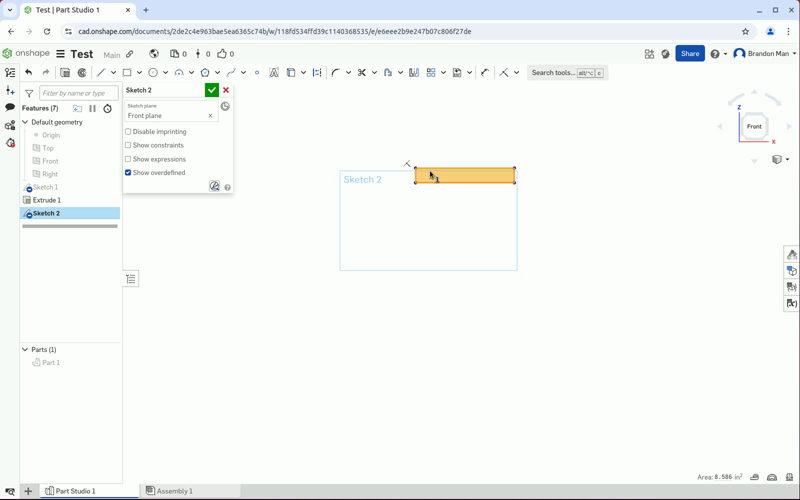
scroll(-6)
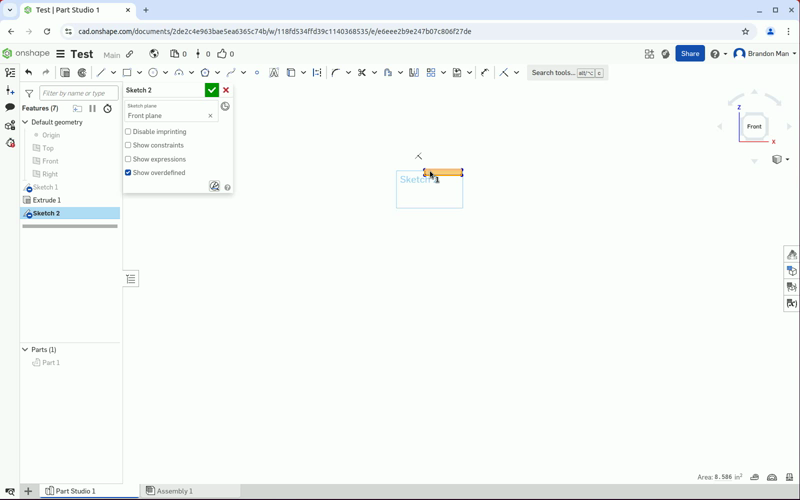
mouse_move(73, 352)
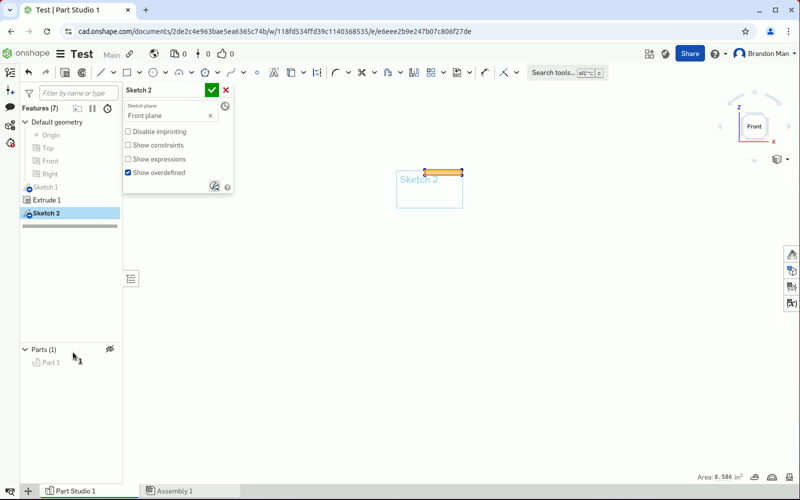
key(shift+y)
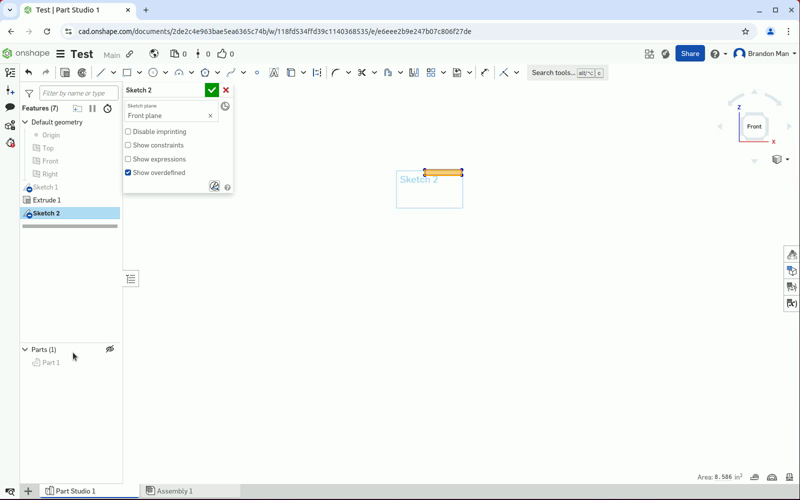
key(shift+e)
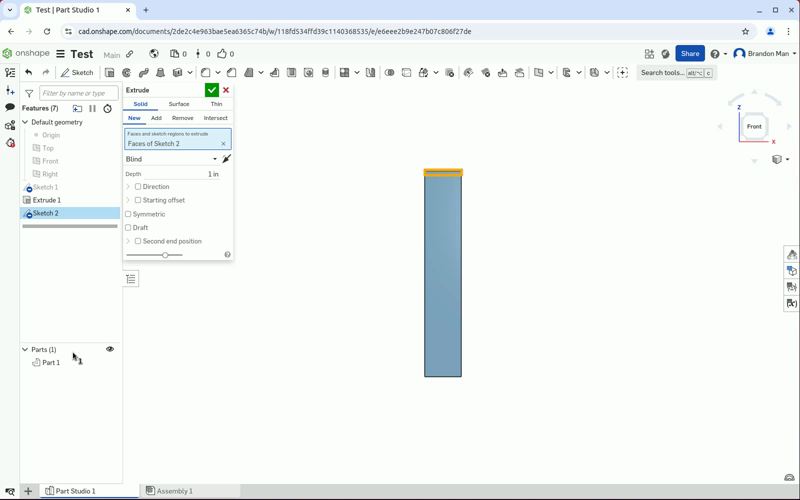
mouse_move(143, 106)
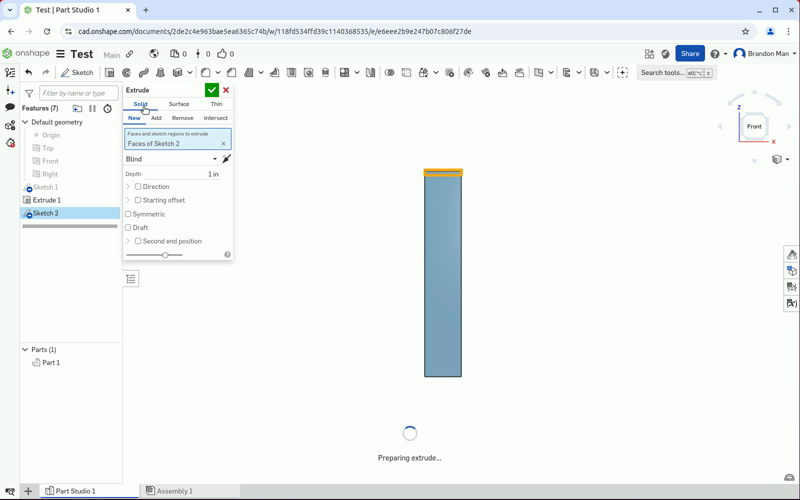
click(143, 106)
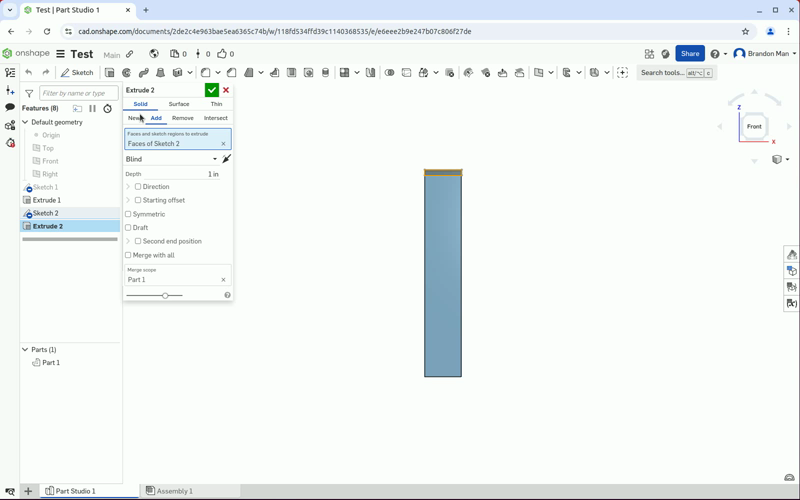
mouse_move(137, 120)
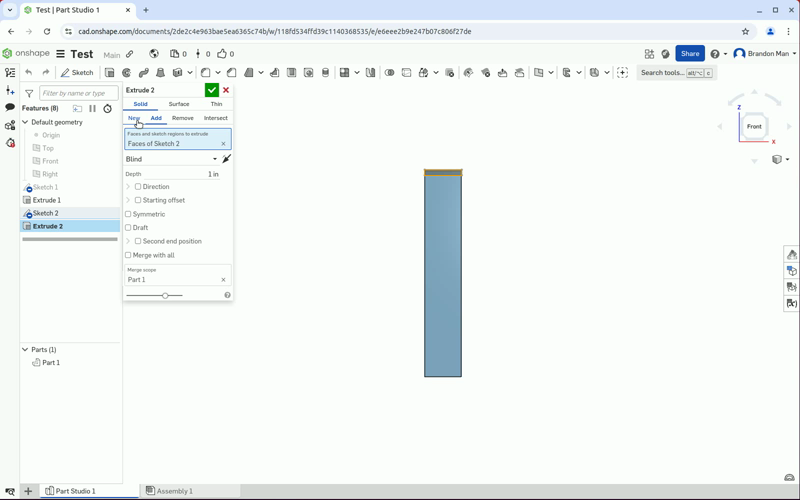
click(137, 120)
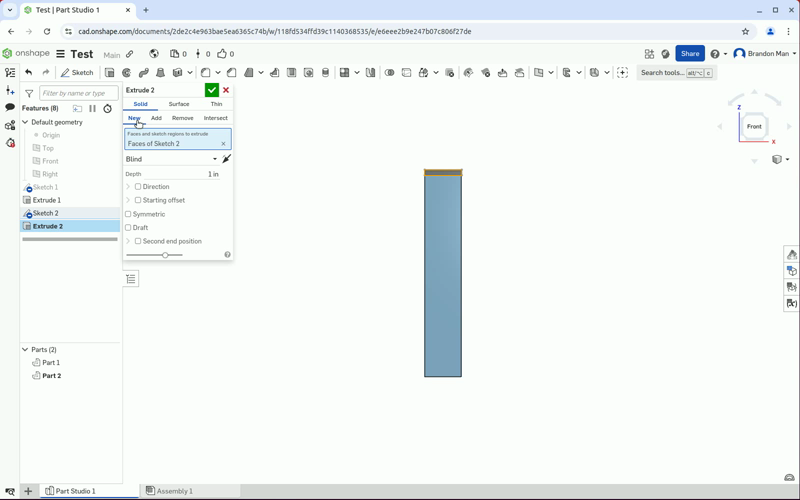
key(tab, 4)
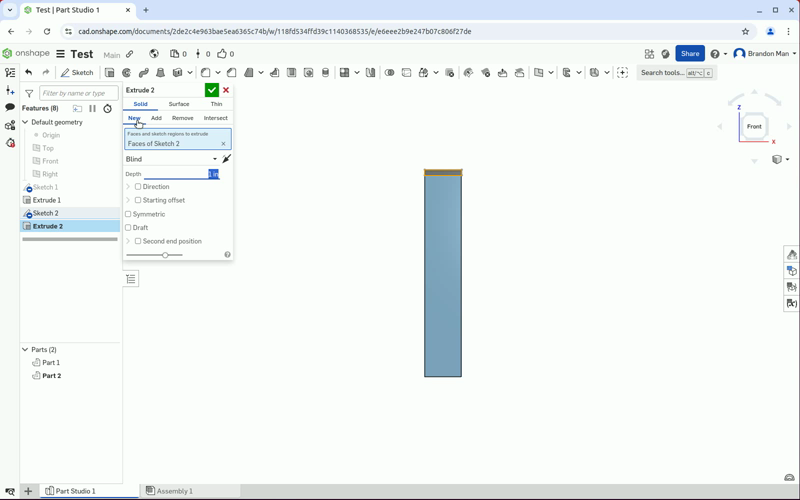
text(7.943)
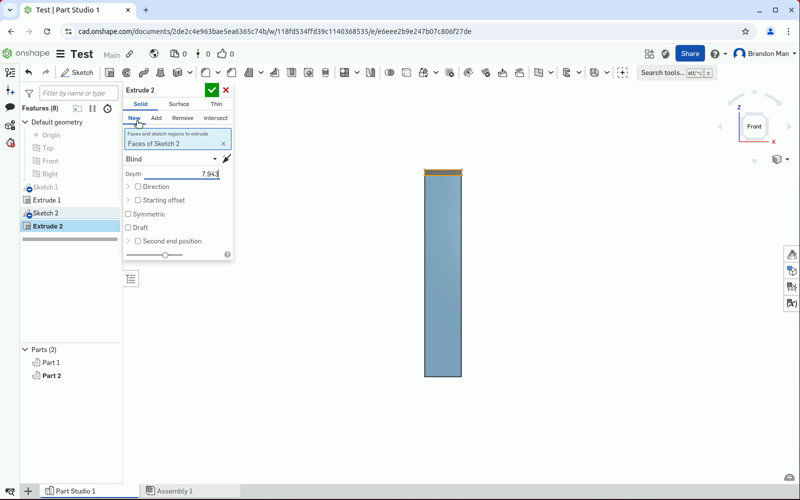
key(enter)
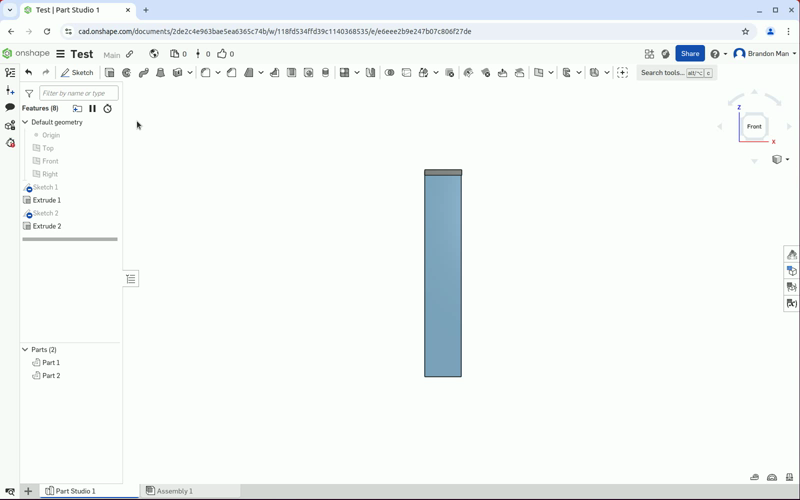
key(shift+h)
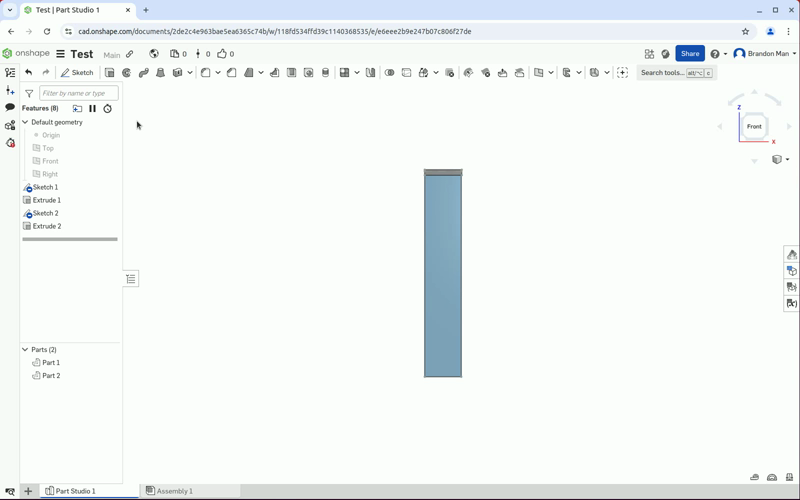
key(shift+h)
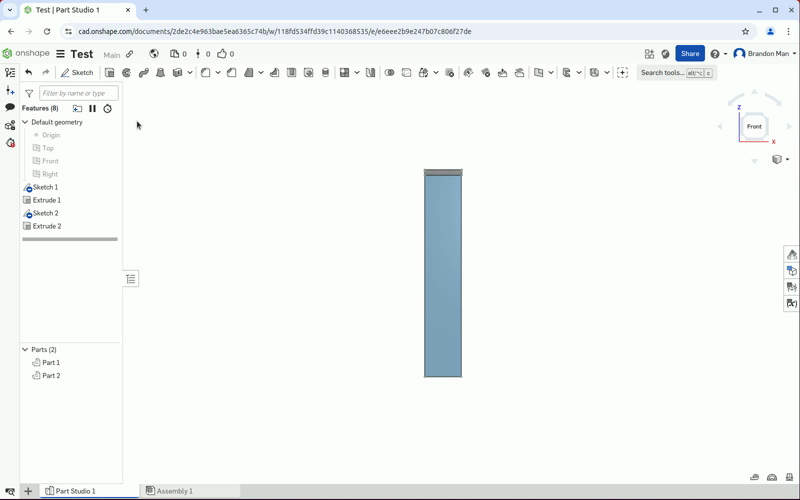
key(shift+7)
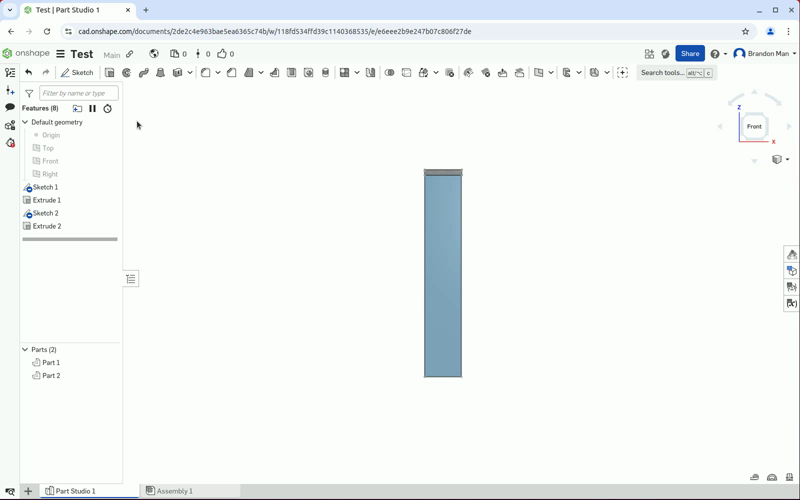
key(left, 2)
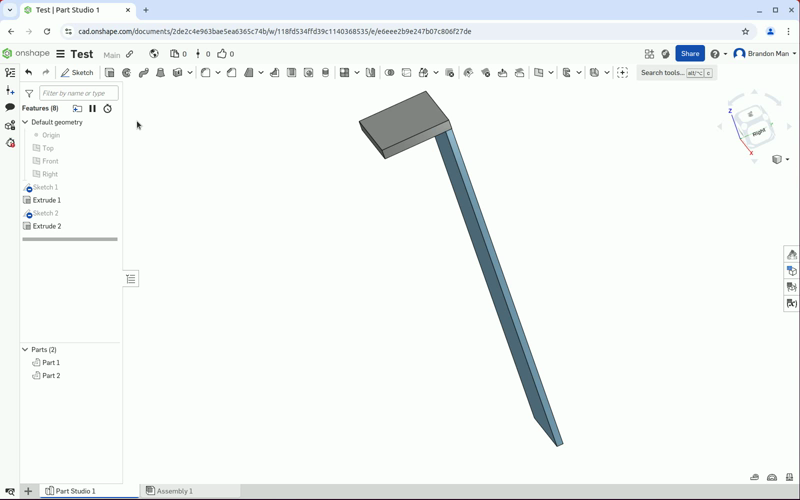
key(down, 2)
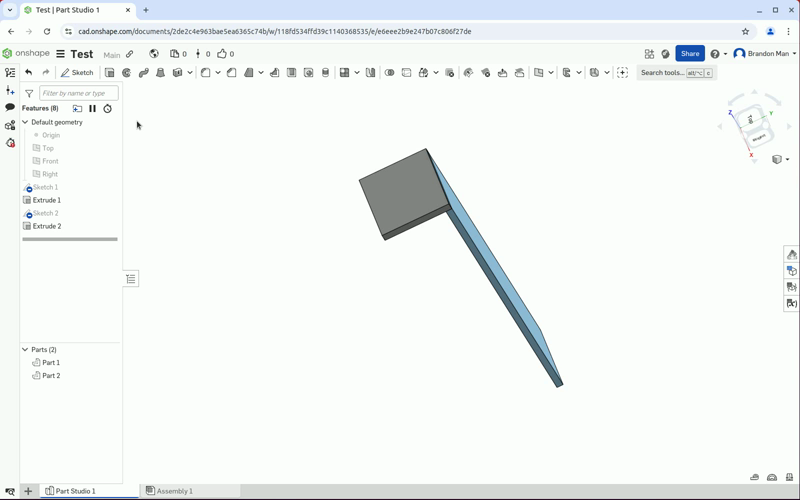
key(up, 2)
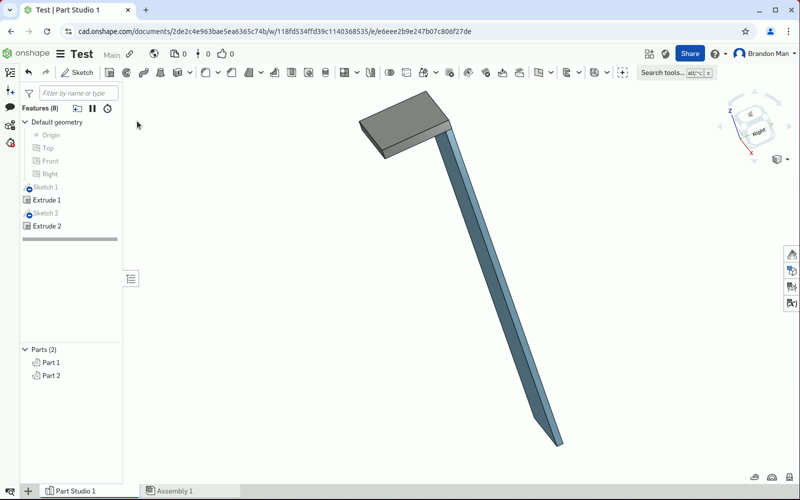
key(right, 2)
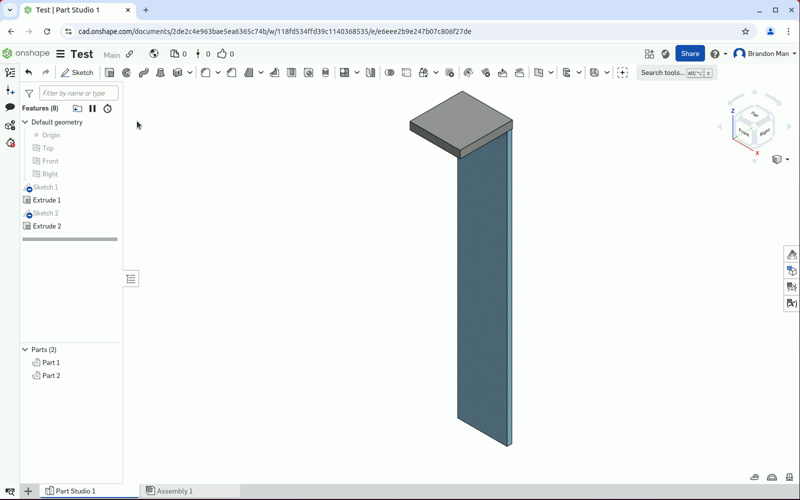
mouse_move(73, 189)
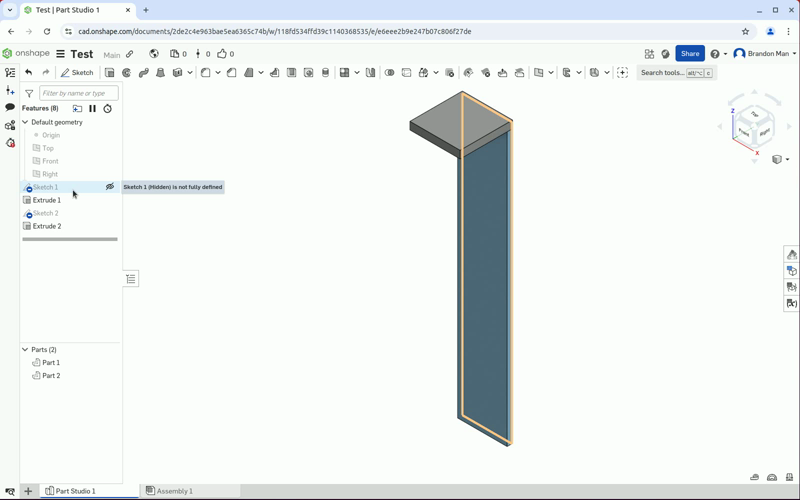
click(73, 189)